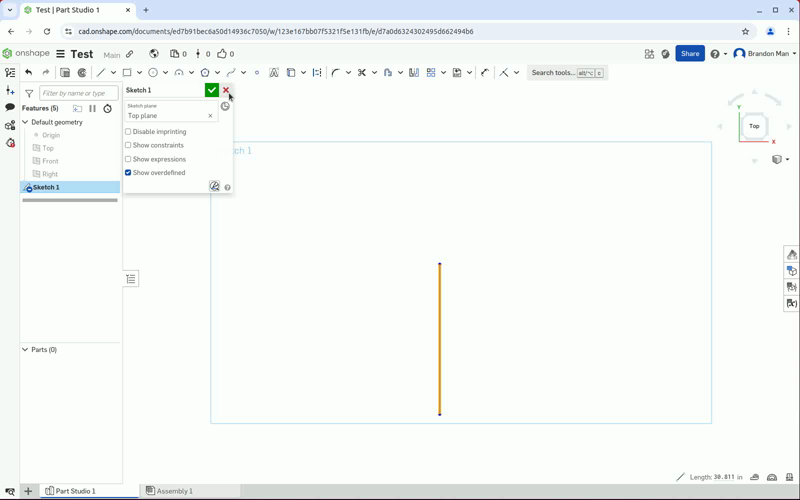
key(shift+h)
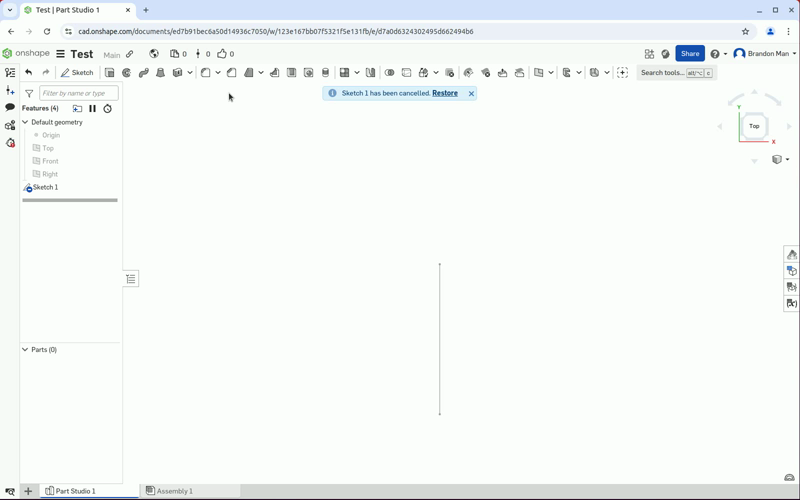
mouse_move(73, 352)
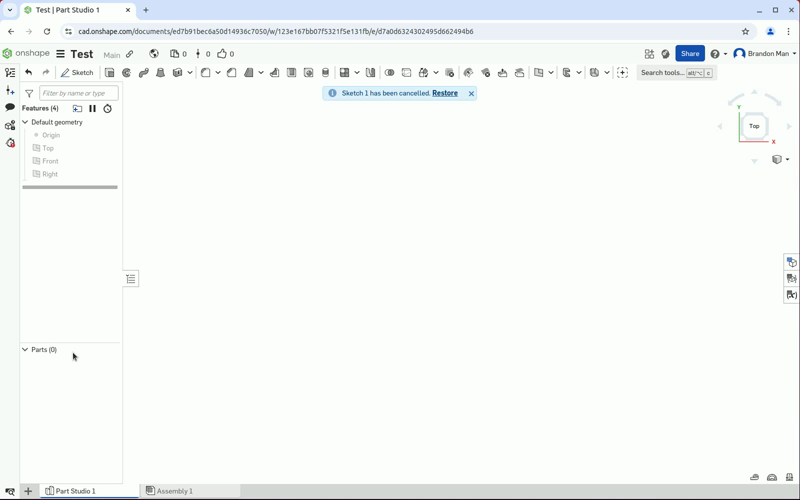
key(y)
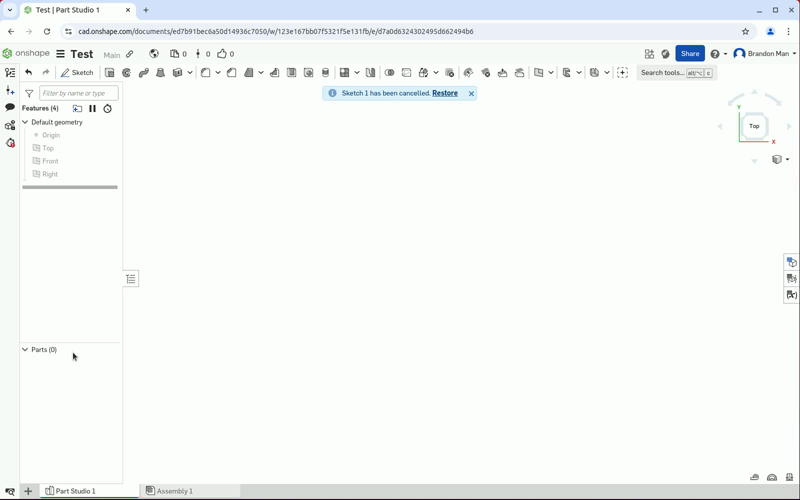
key(shift+p)
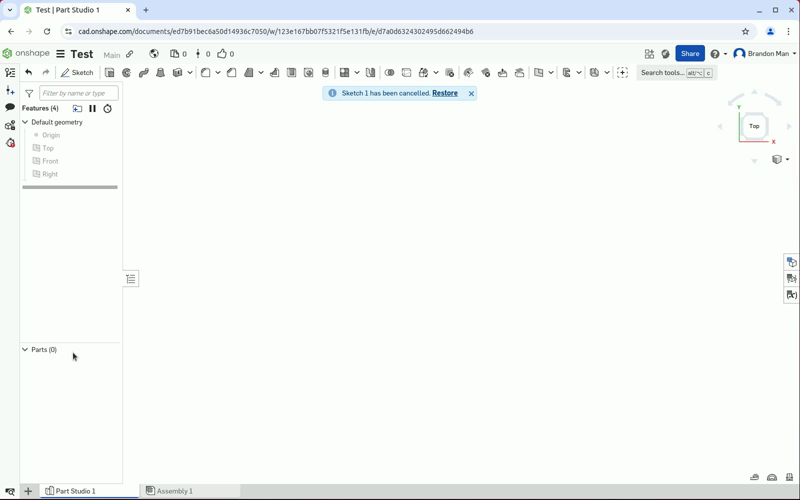
key(space)
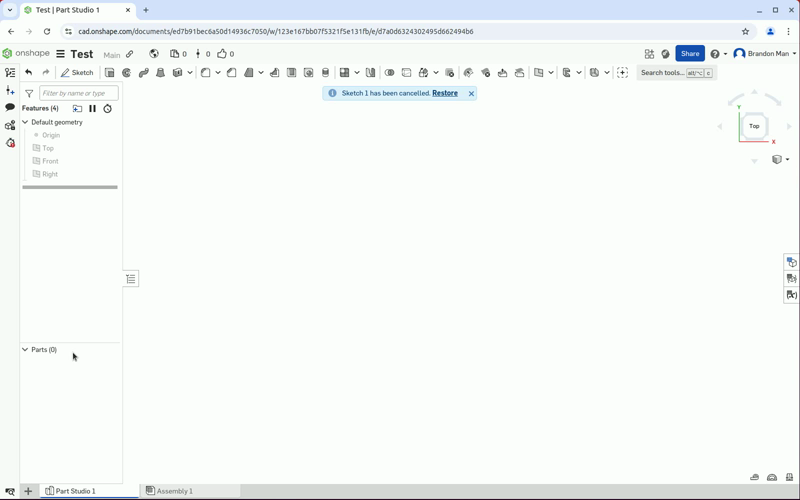
key_down(shift)
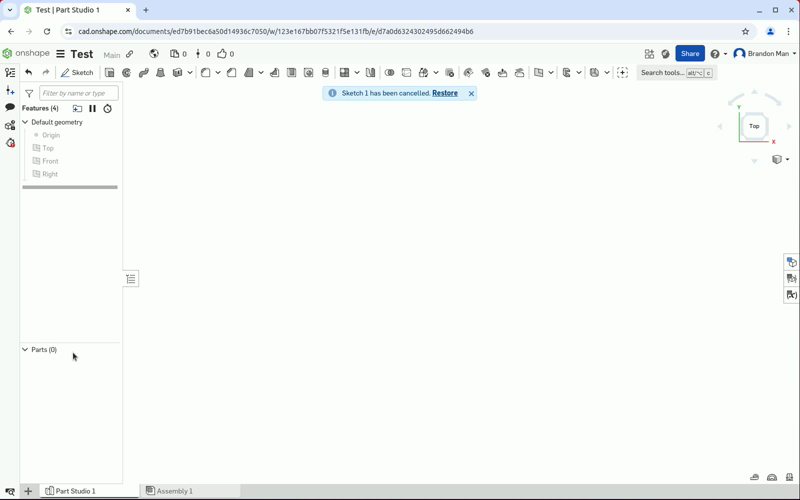
key(up)
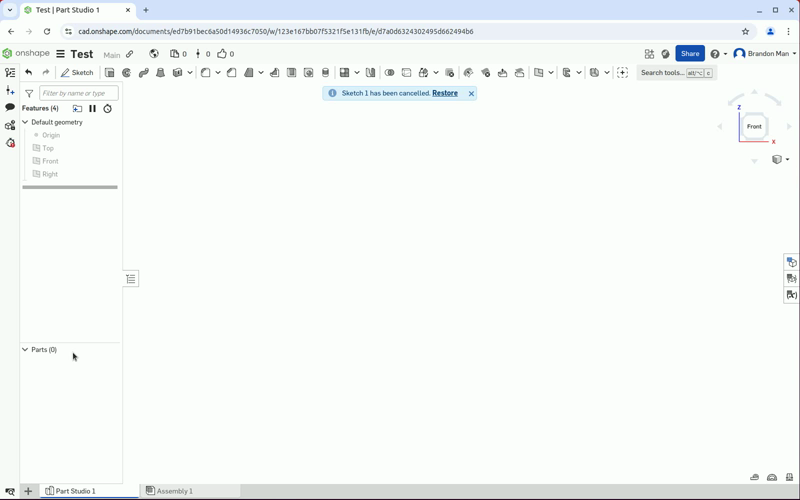
key_up(shift)
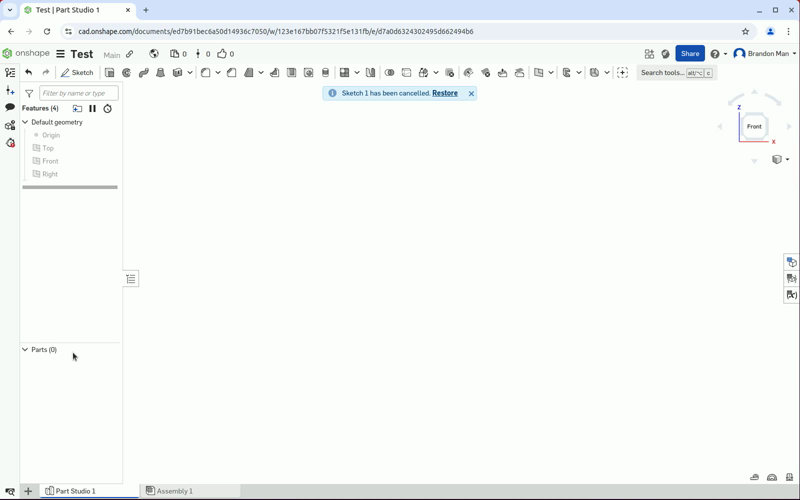
mouse_move(73, 352)
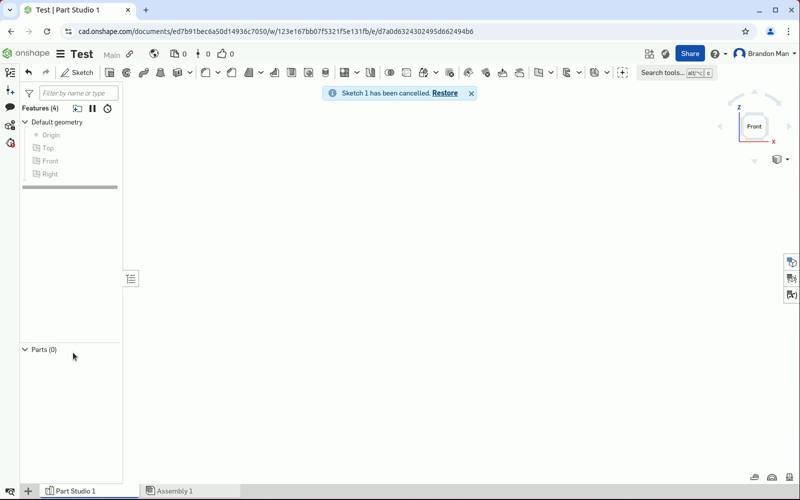
key(shift+y)
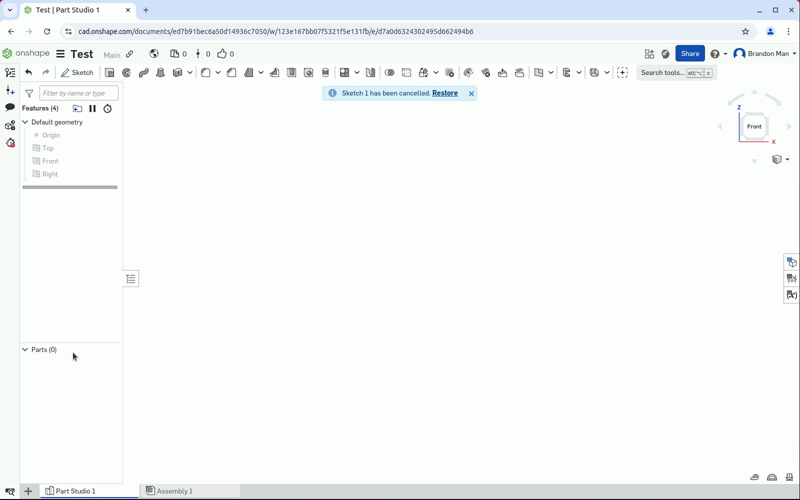
key(shift+s)
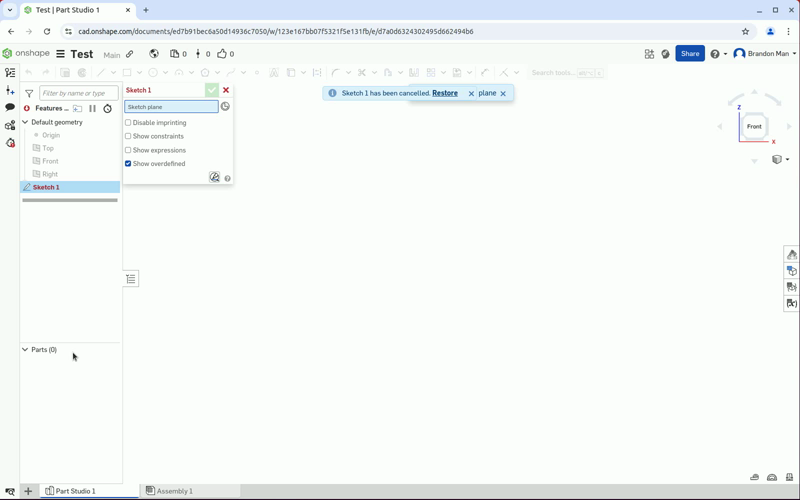
mouse_move(73, 163)
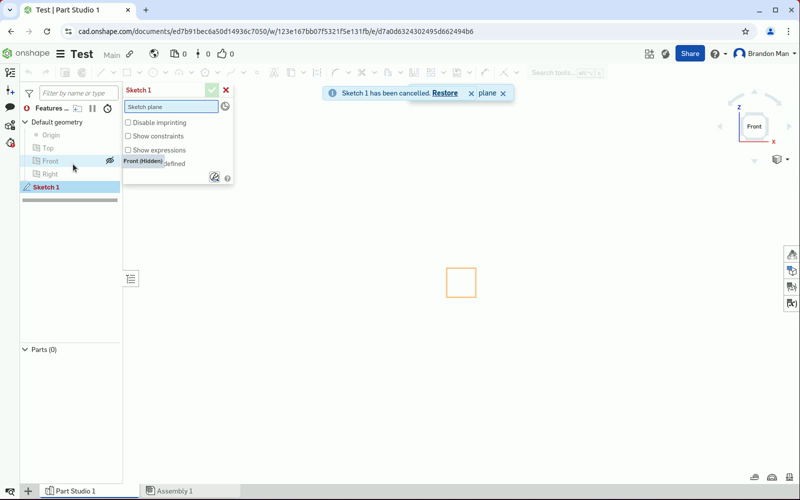
click(73, 163)
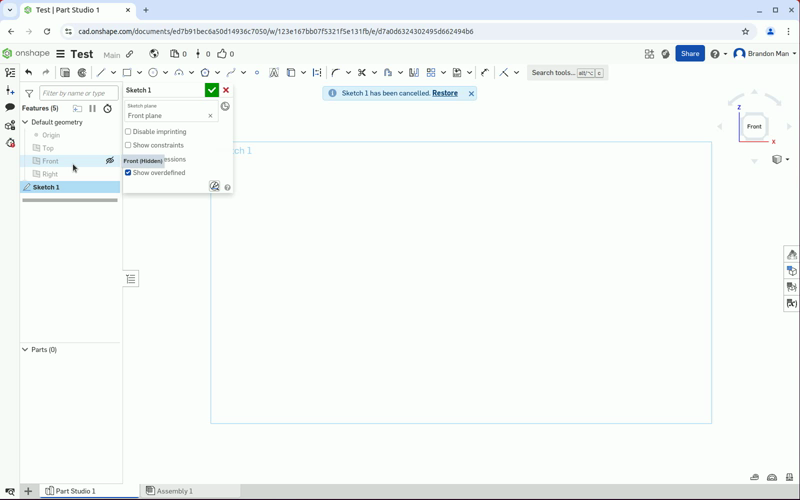
mouse_move(73, 352)
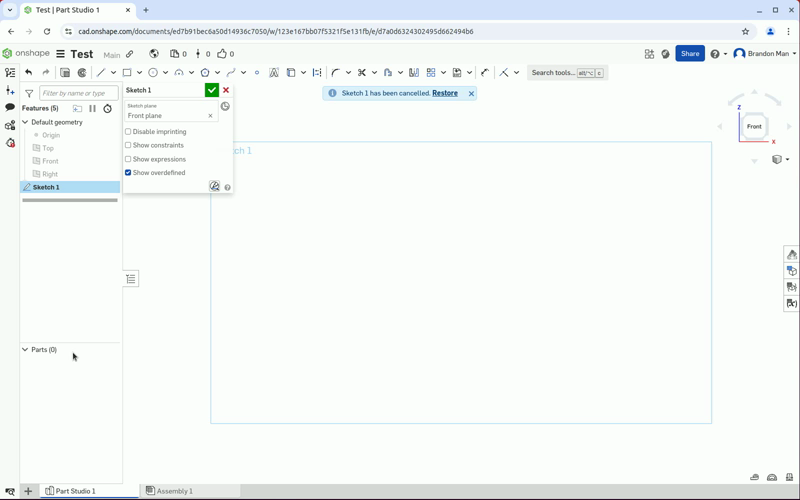
key(y)
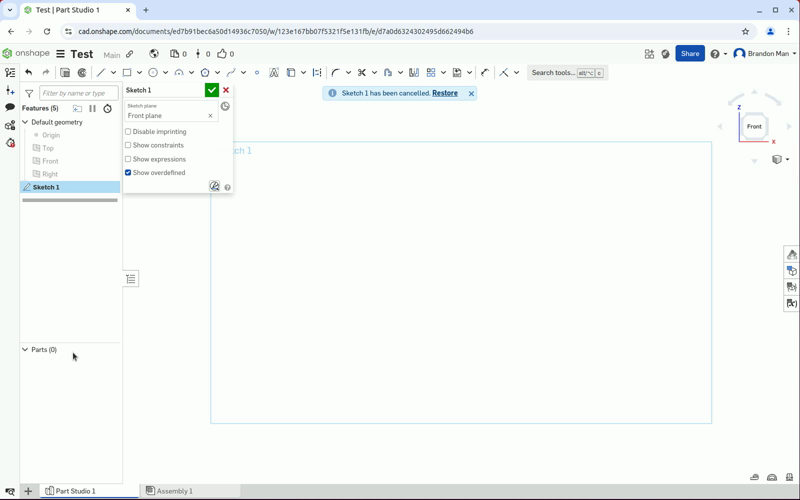
key(l)
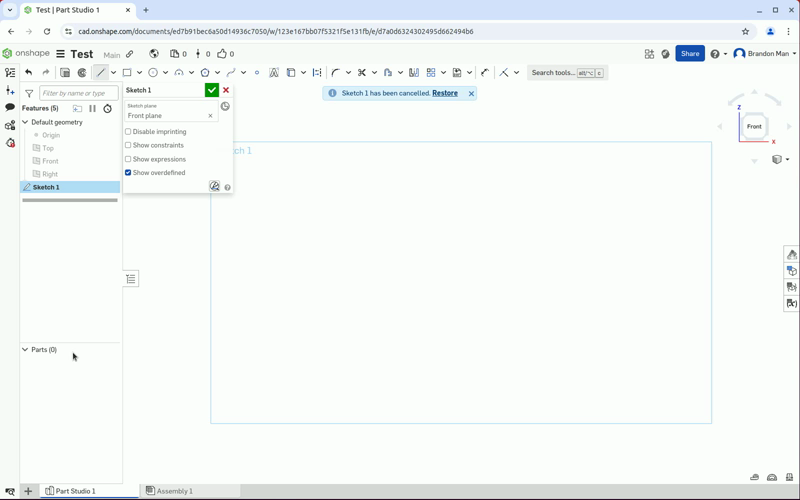
key_down(shift)
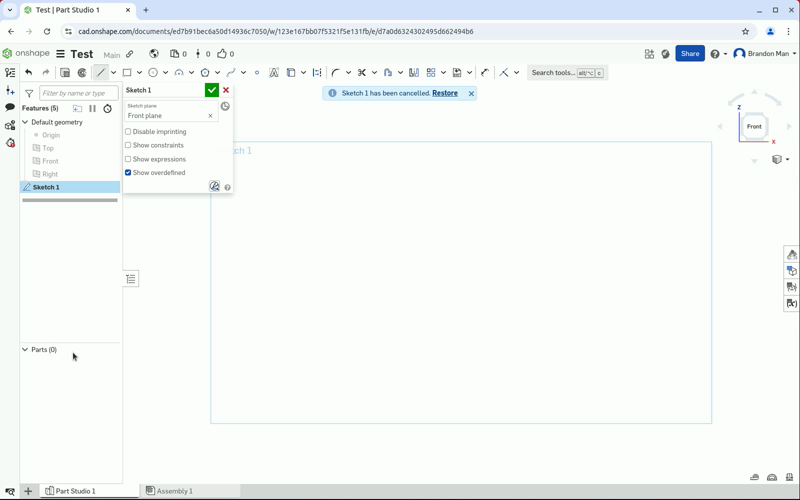
mouse_move(375, 295)
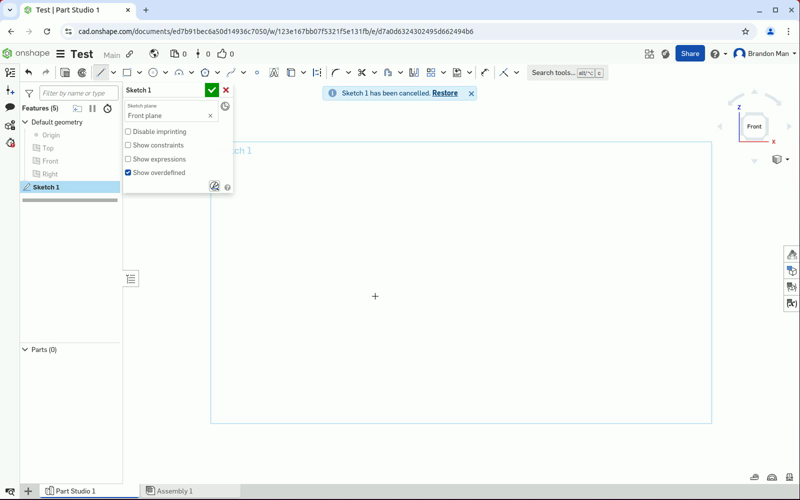
click(375, 295)
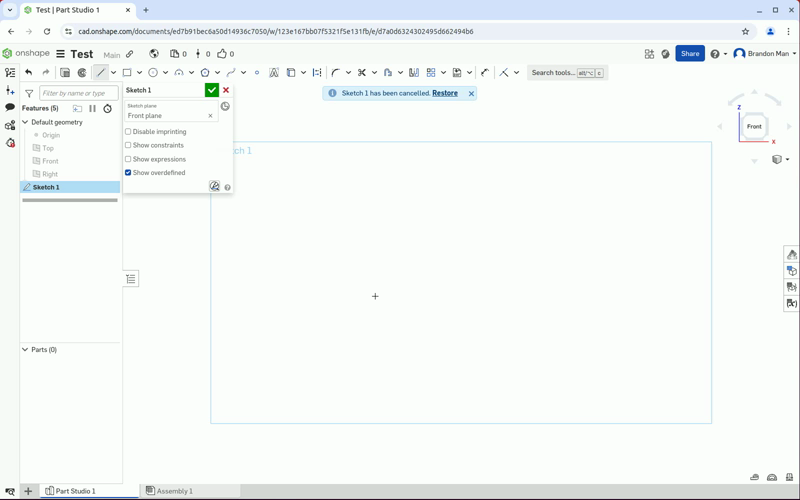
key_up(shift)
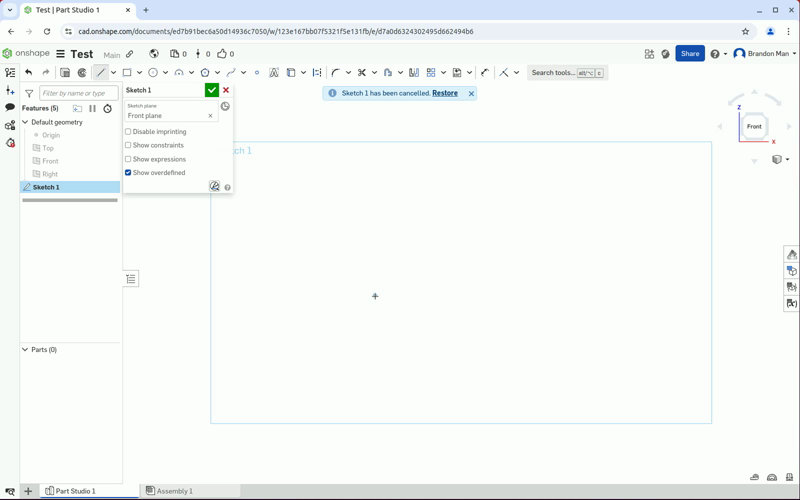
key_down(shift)
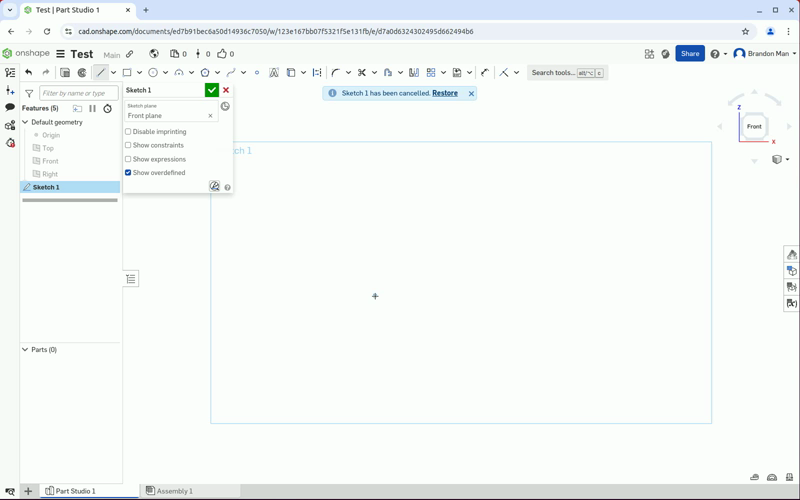
mouse_move(405, 295)
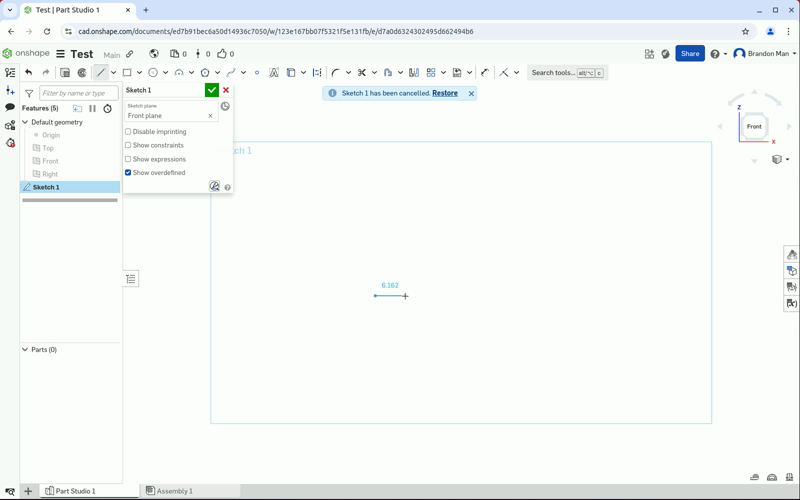
mouse_move(407, 295)
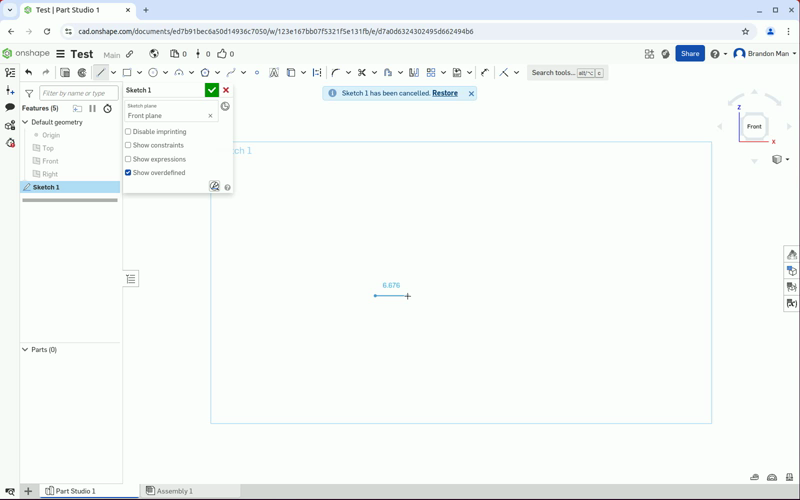
click(407, 295)
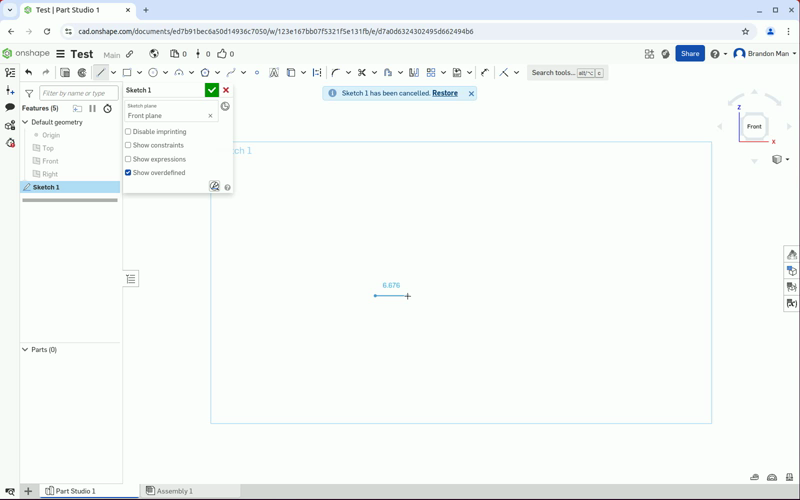
key_up(shift)
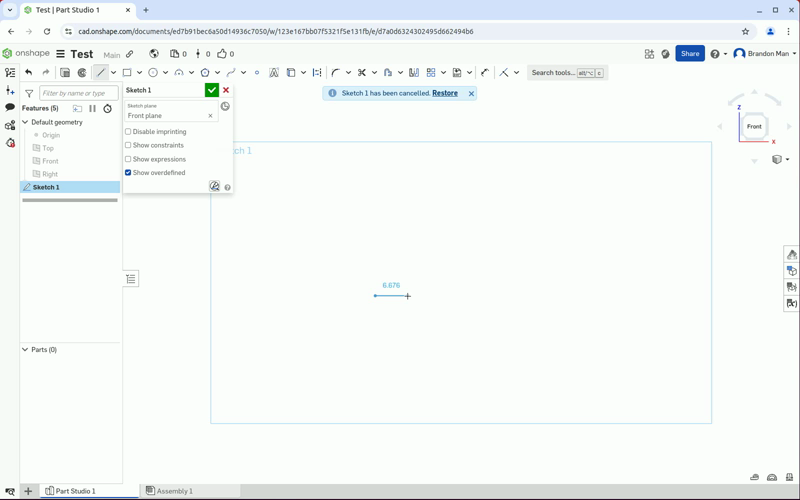
key_down(shift)
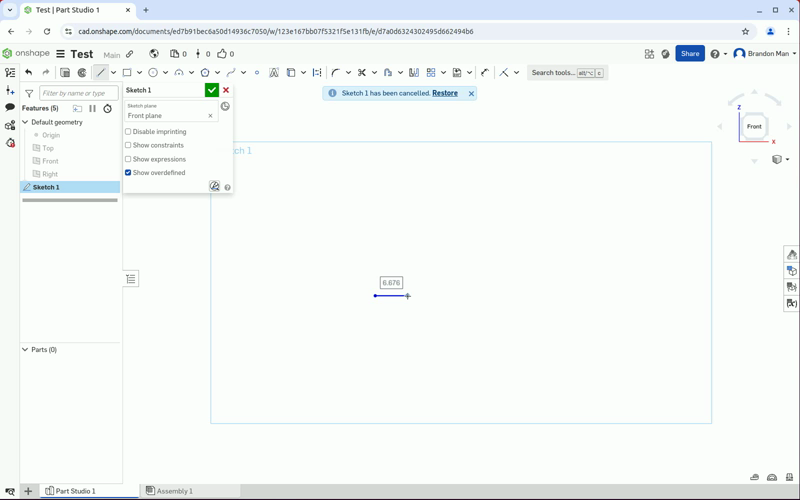
mouse_move(437, 295)
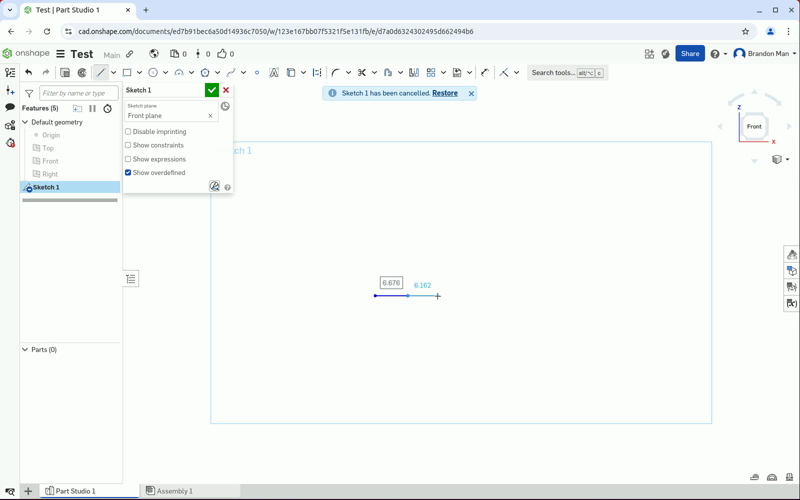
mouse_move(407, 328)
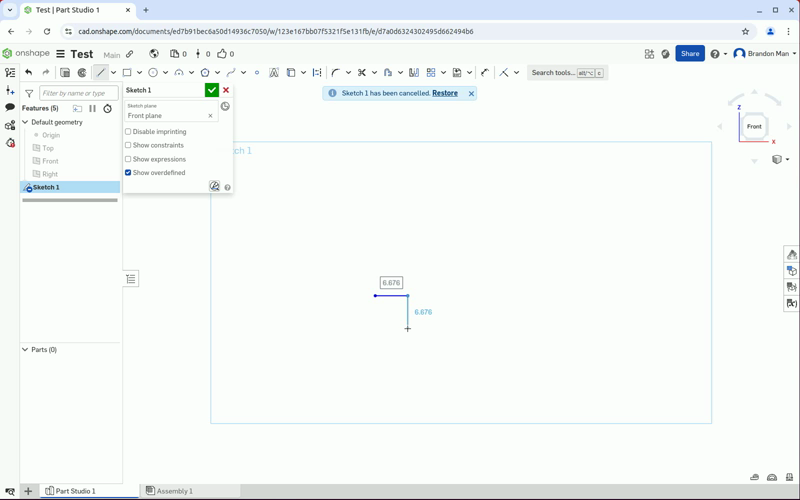
click(407, 328)
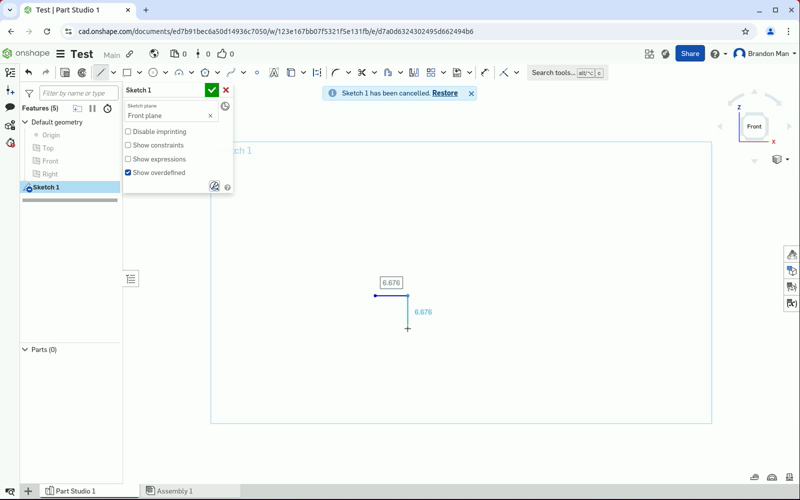
key_up(shift)
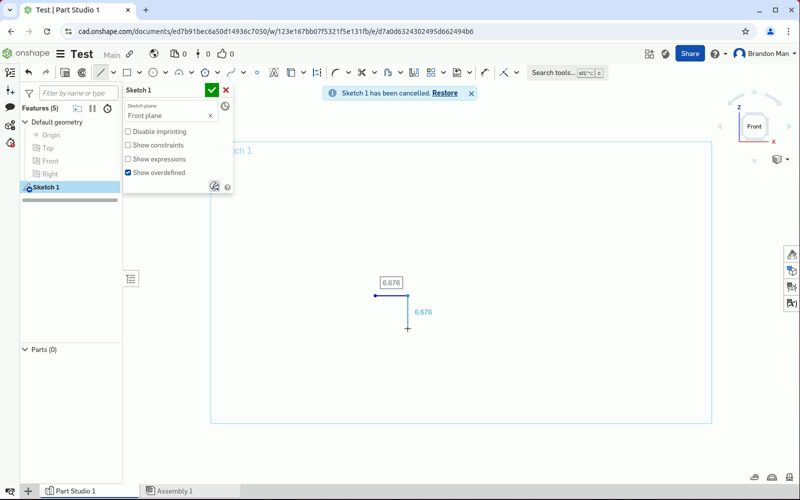
key_down(shift)
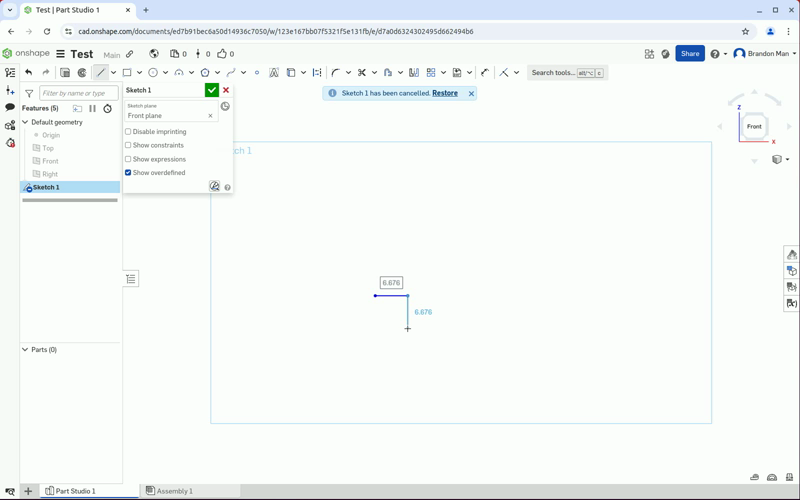
mouse_move(513, 328)
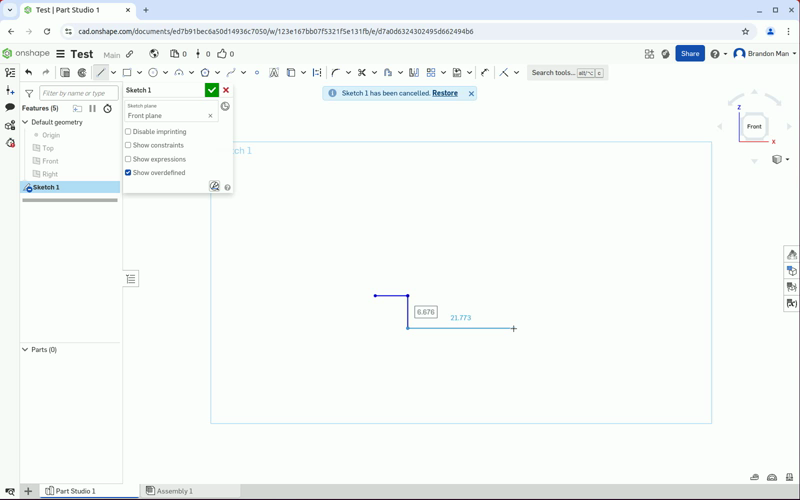
click(513, 328)
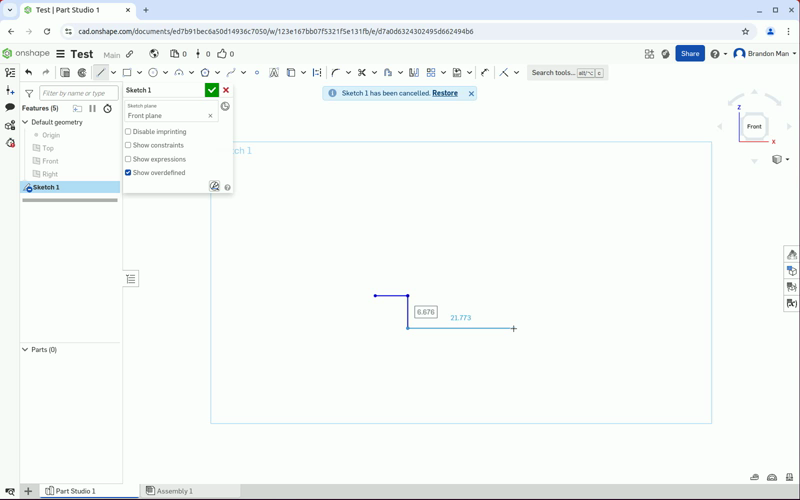
key_up(shift)
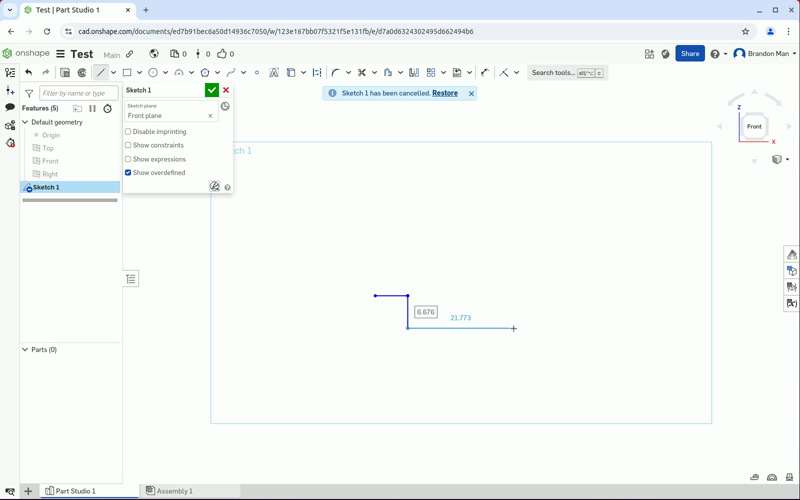
key_down(shift)
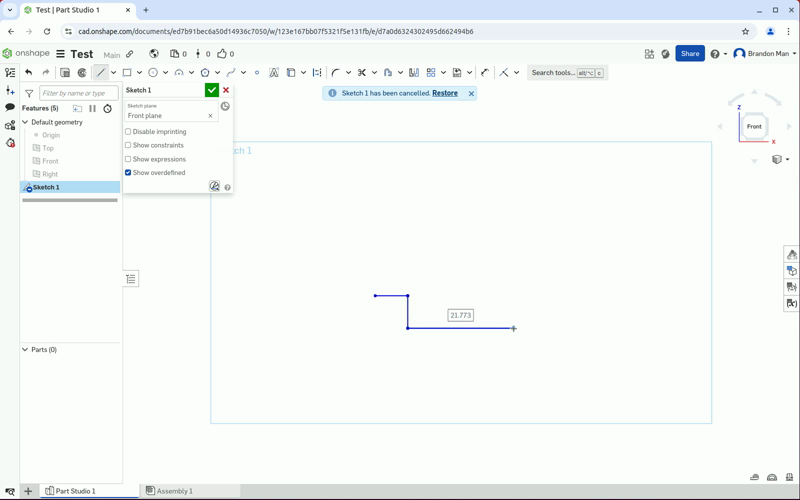
mouse_move(543, 328)
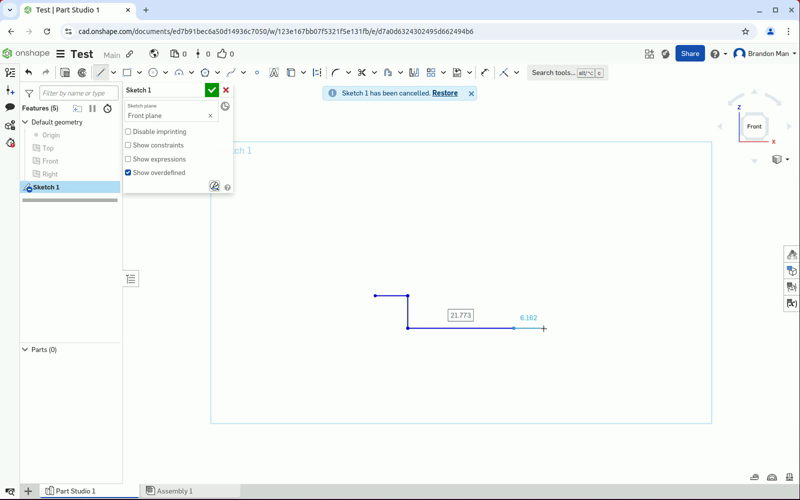
mouse_move(513, 295)
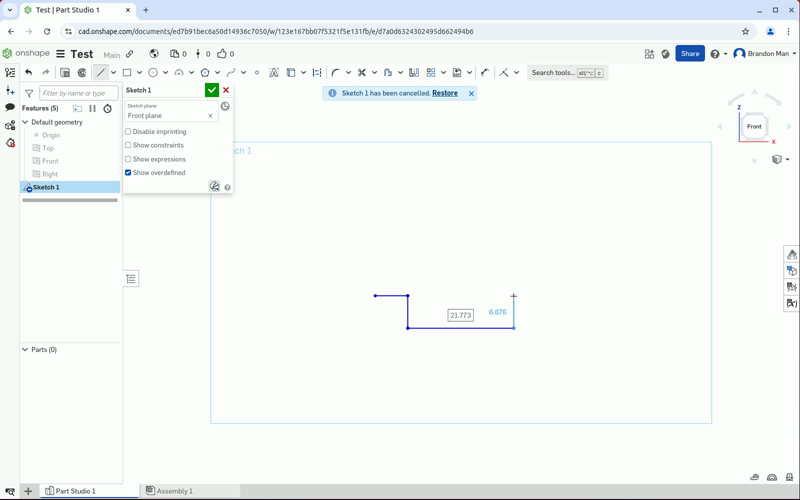
click(513, 295)
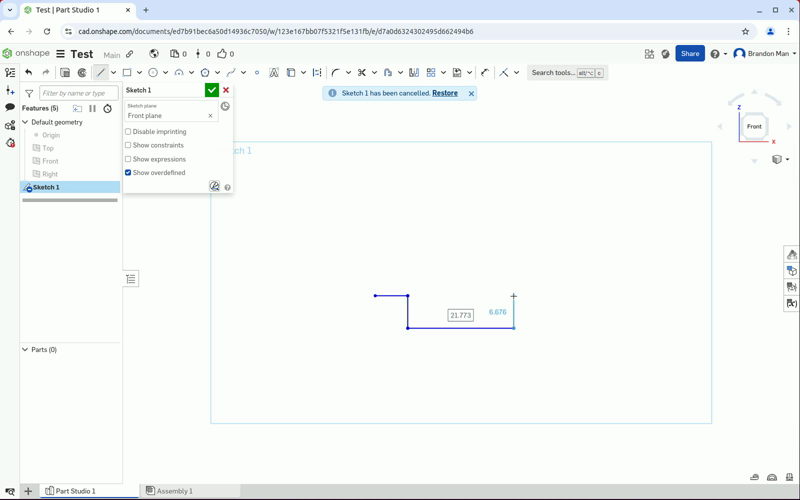
key_up(shift)
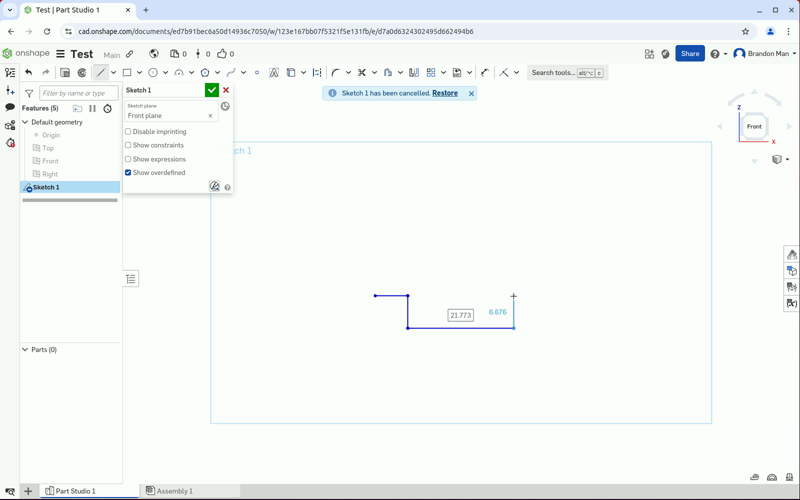
key_down(shift)
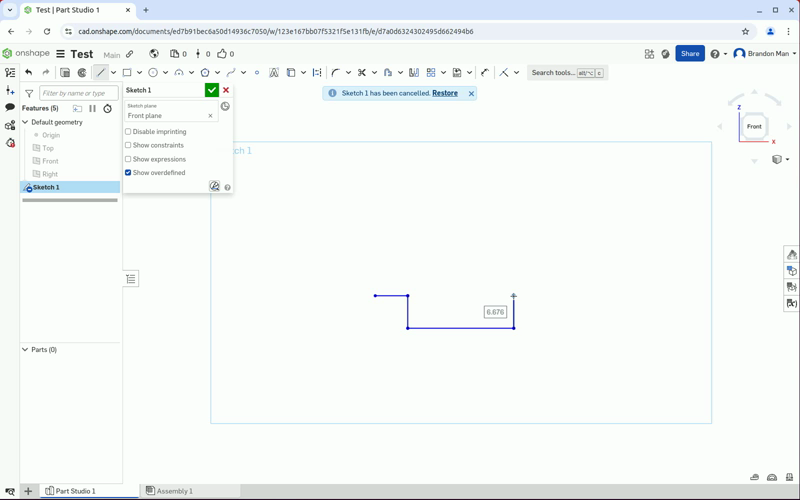
mouse_move(543, 295)
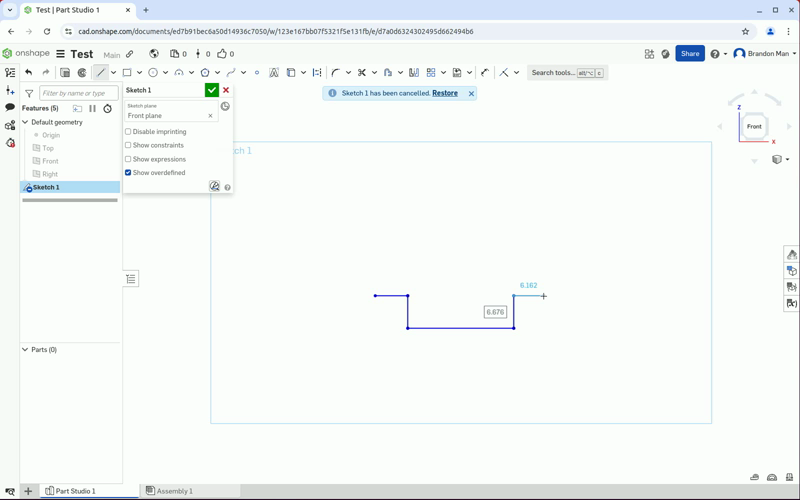
mouse_move(545, 295)
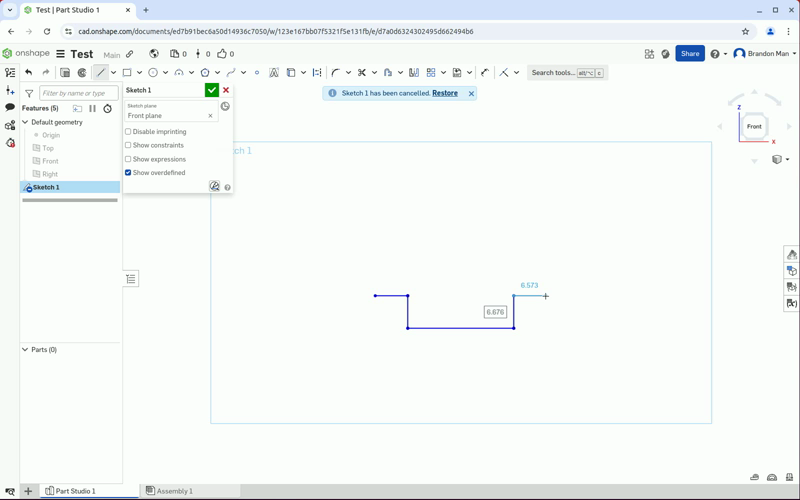
click(545, 295)
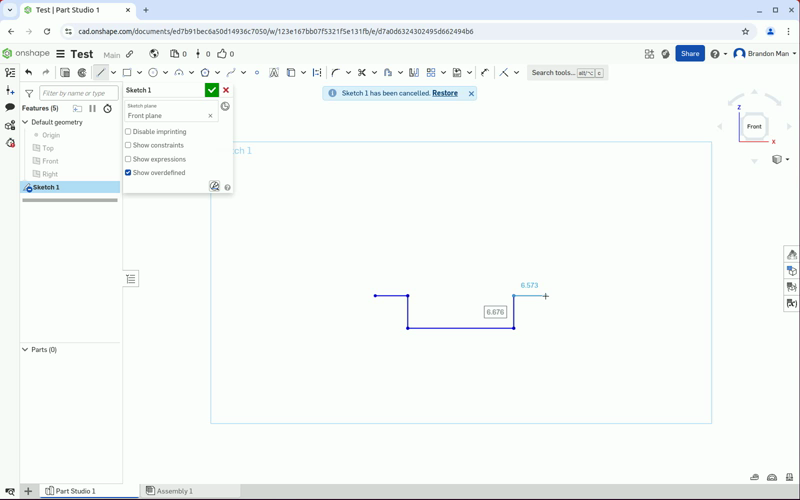
key_up(shift)
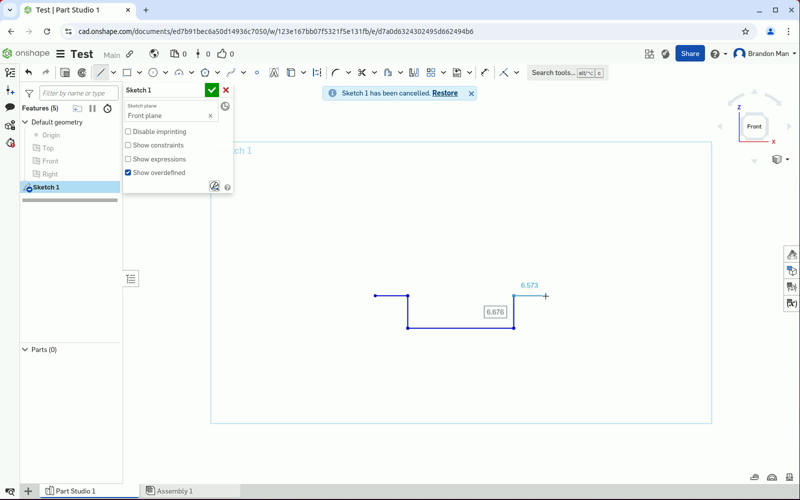
key_down(shift)
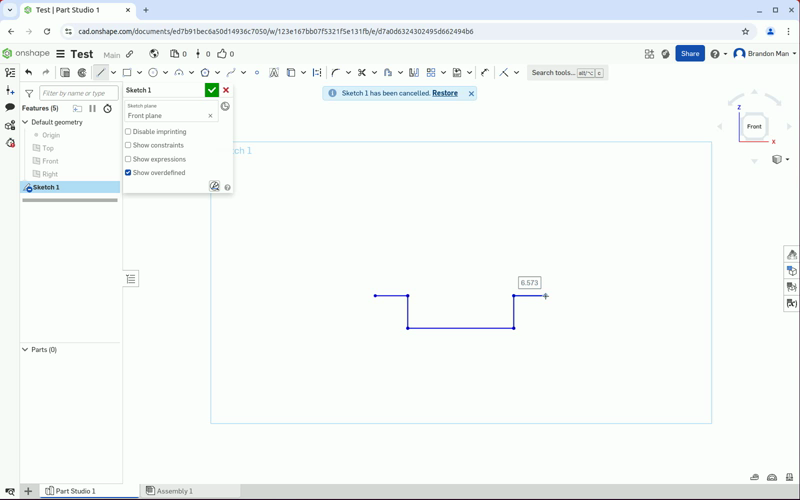
mouse_move(575, 295)
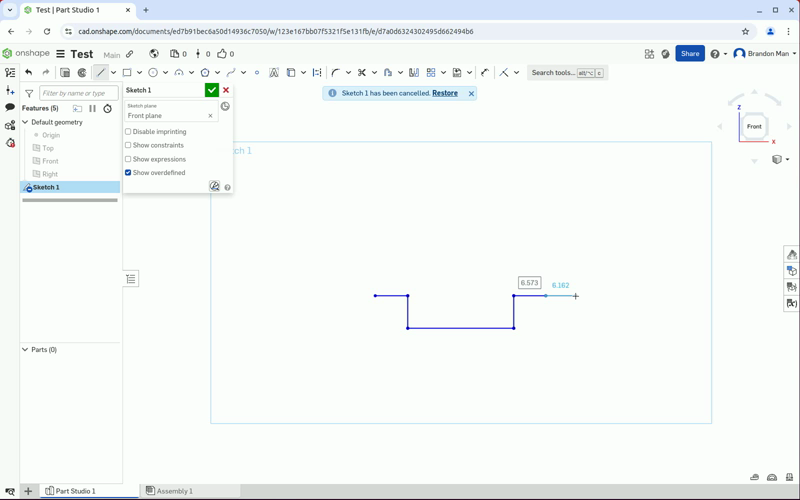
mouse_move(545, 268)
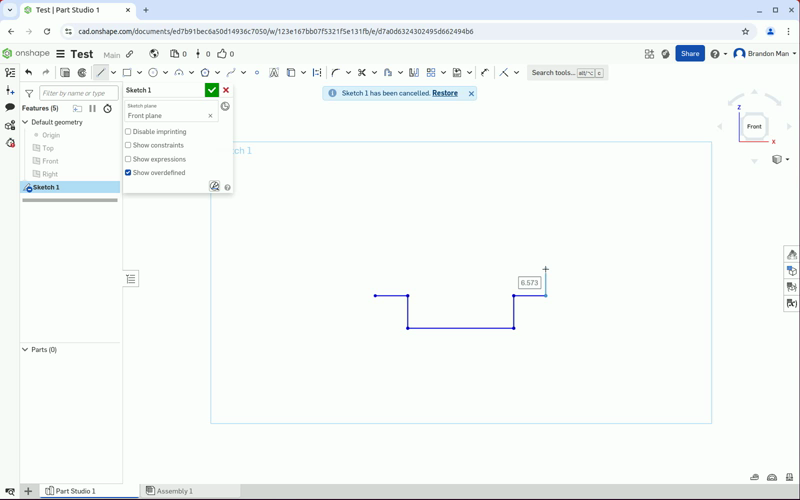
click(545, 268)
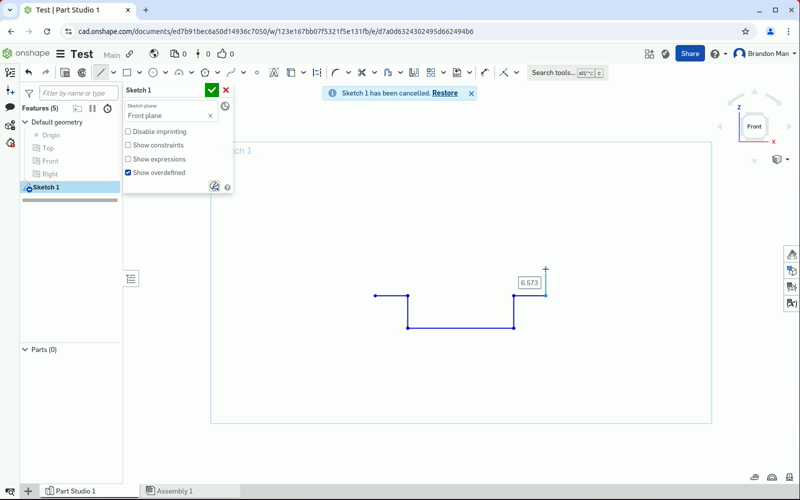
key_up(shift)
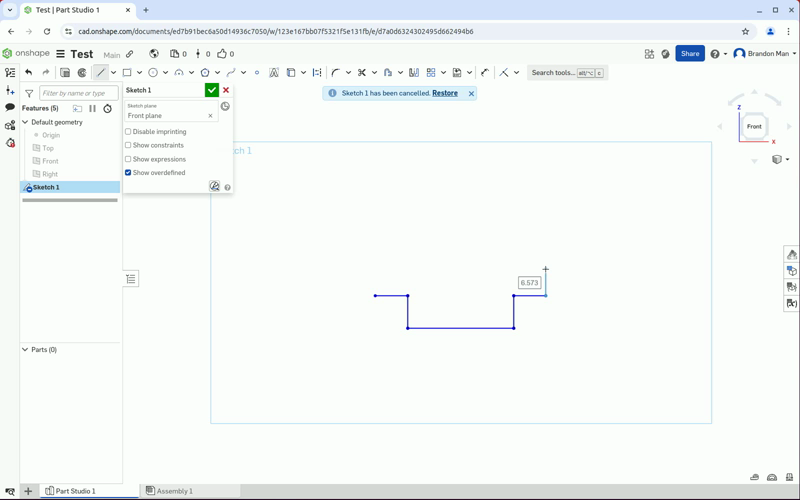
key_down(shift)
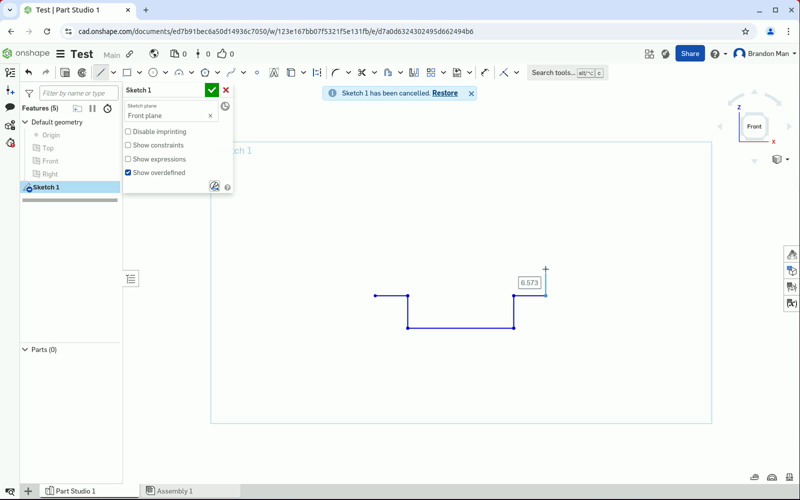
mouse_move(575, 268)
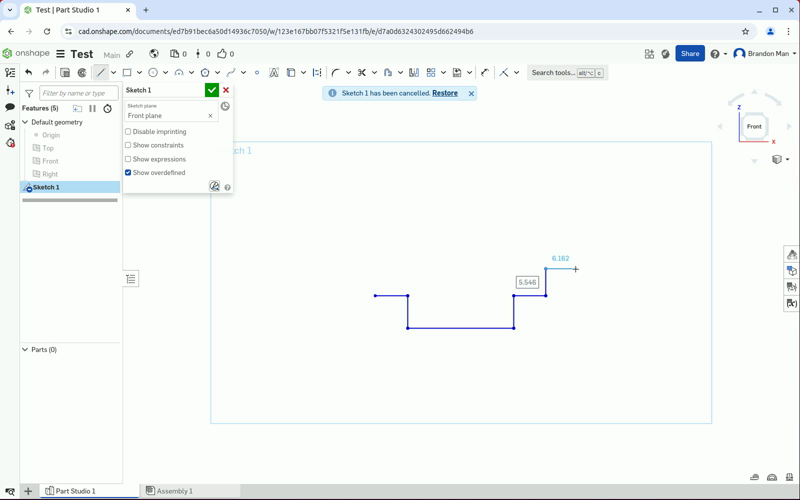
mouse_move(513, 268)
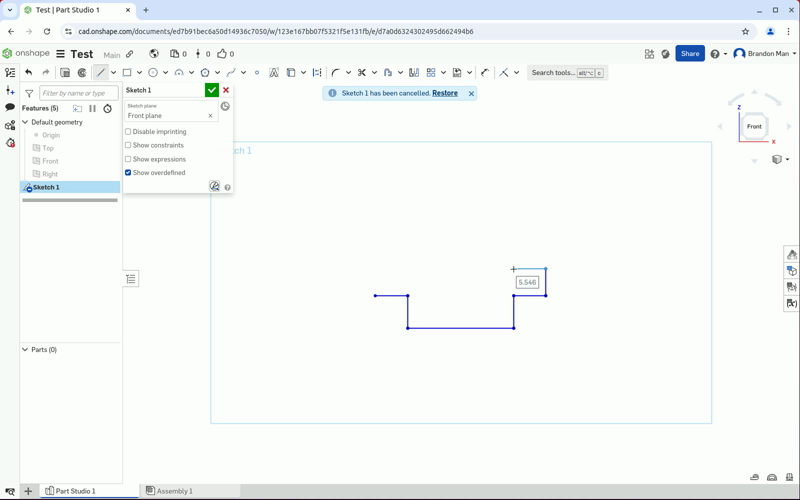
click(513, 268)
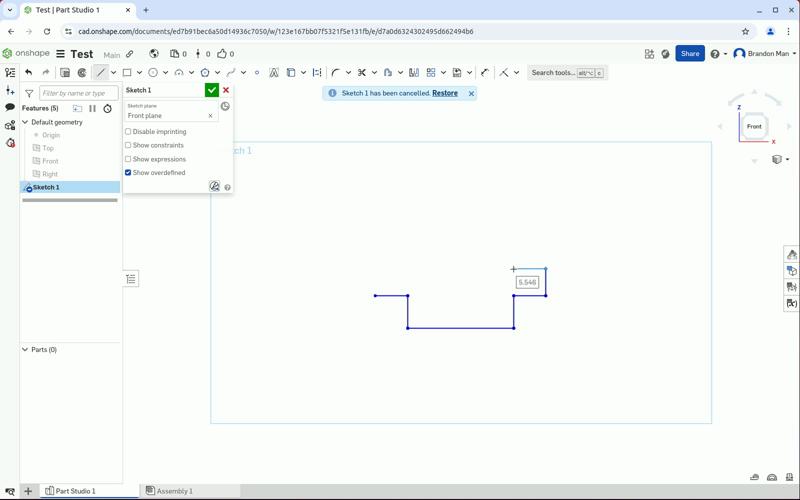
key_up(shift)
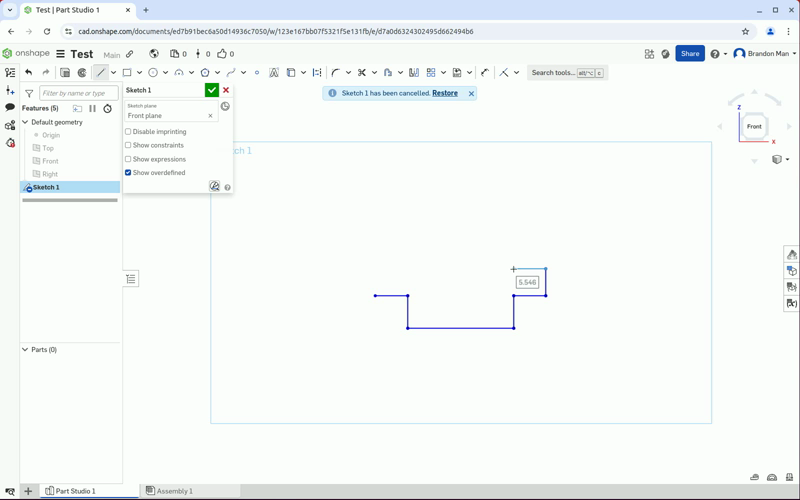
key_down(shift)
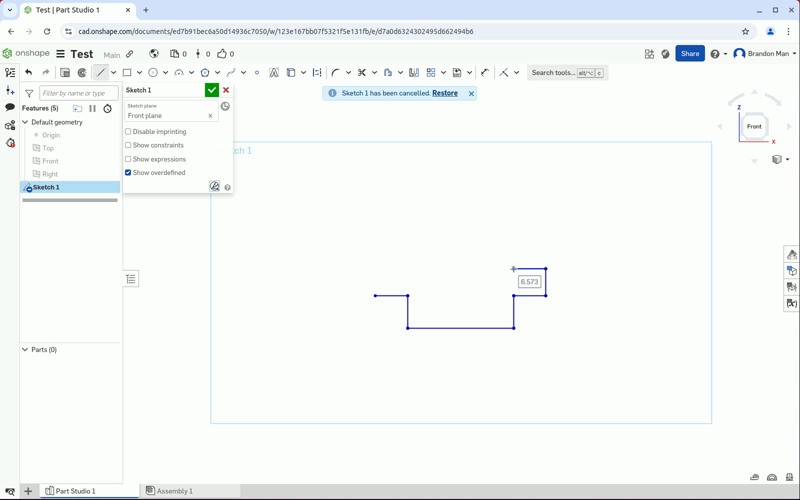
mouse_move(543, 268)
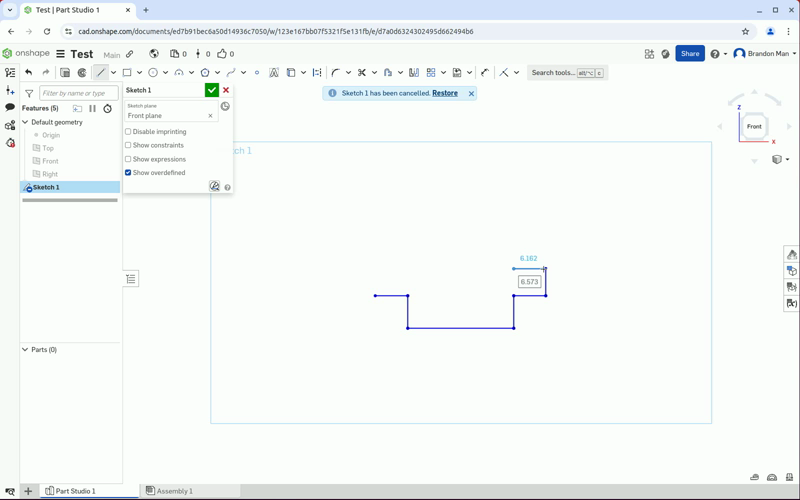
mouse_move(513, 236)
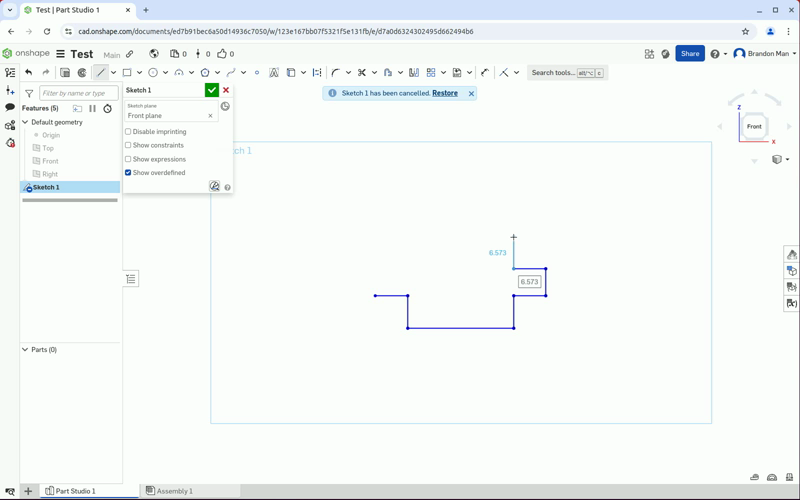
click(513, 236)
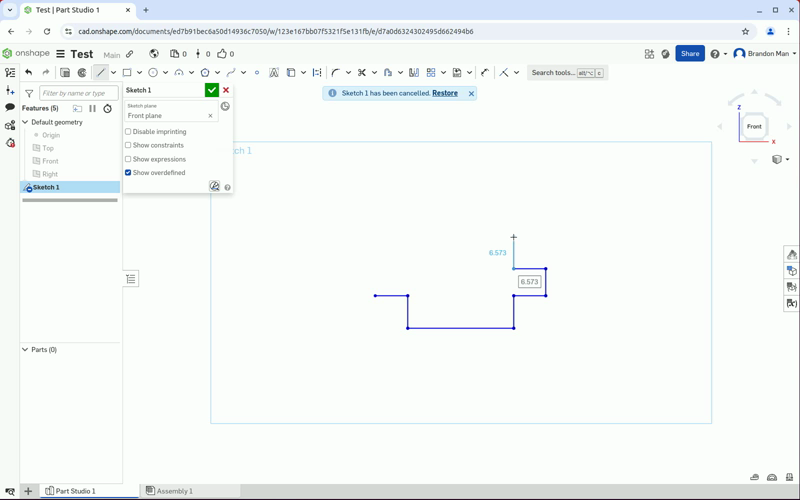
key_up(shift)
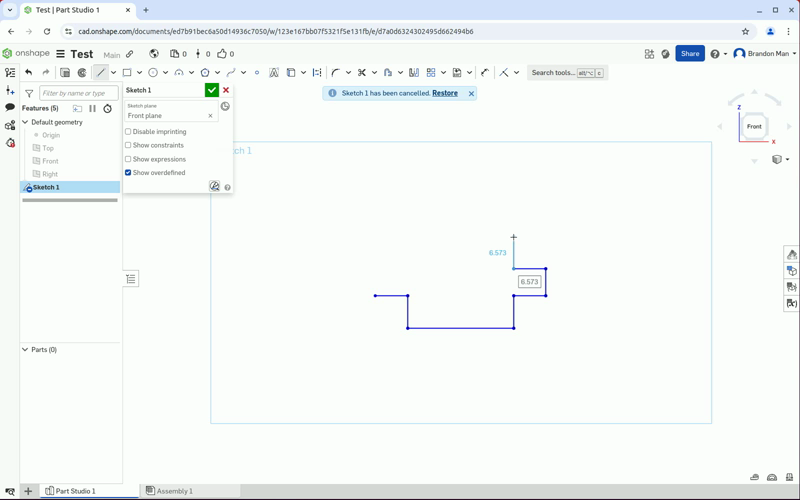
key_down(shift)
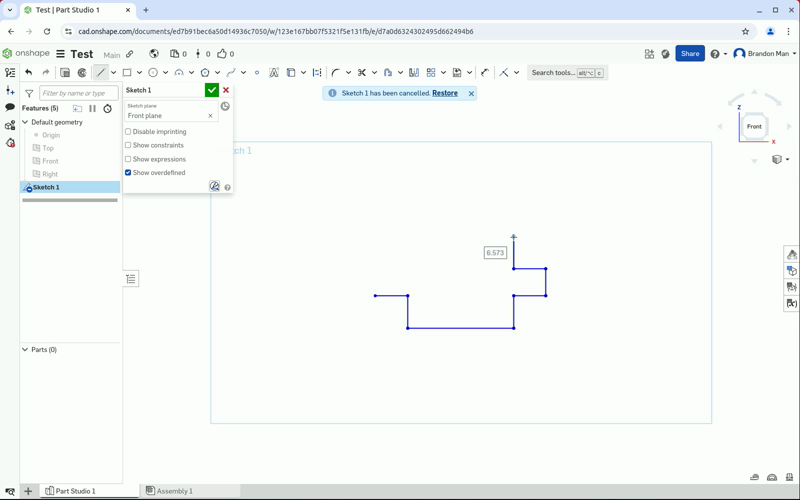
mouse_move(407, 236)
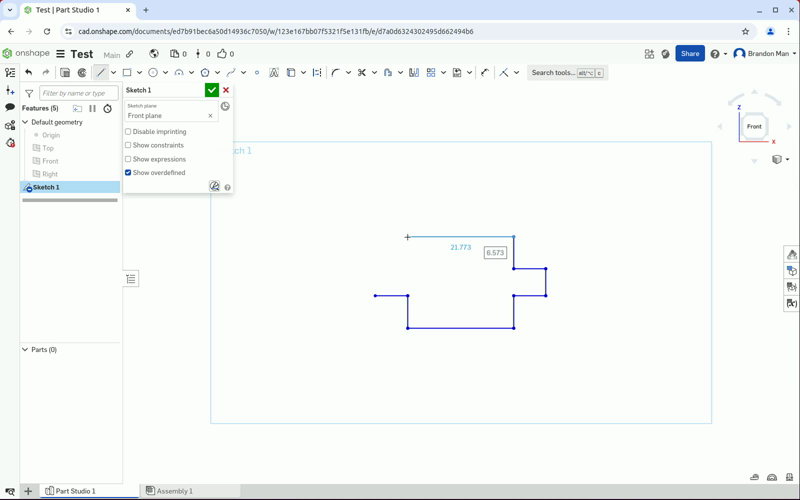
click(407, 236)
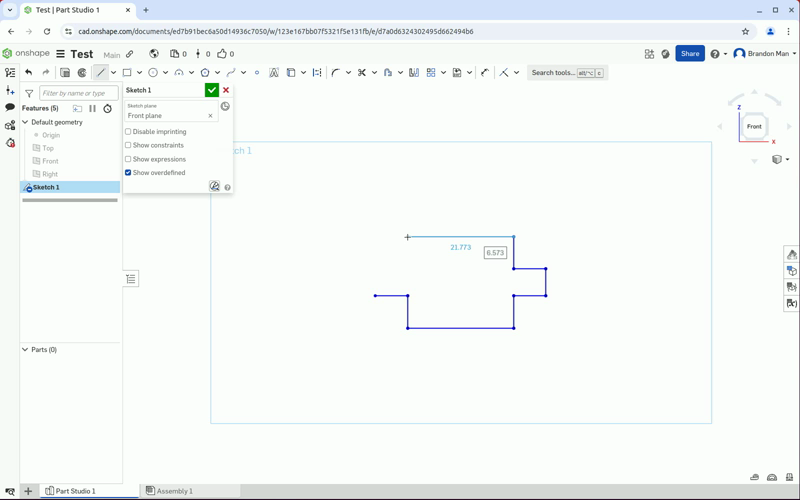
key_up(shift)
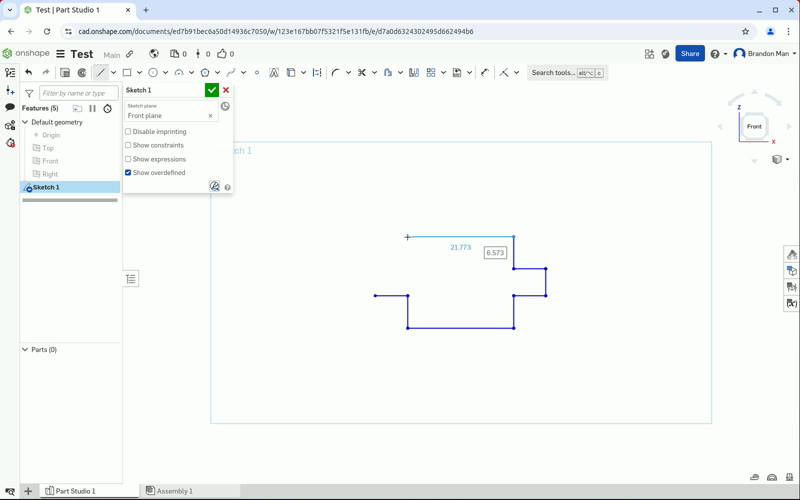
key_down(shift)
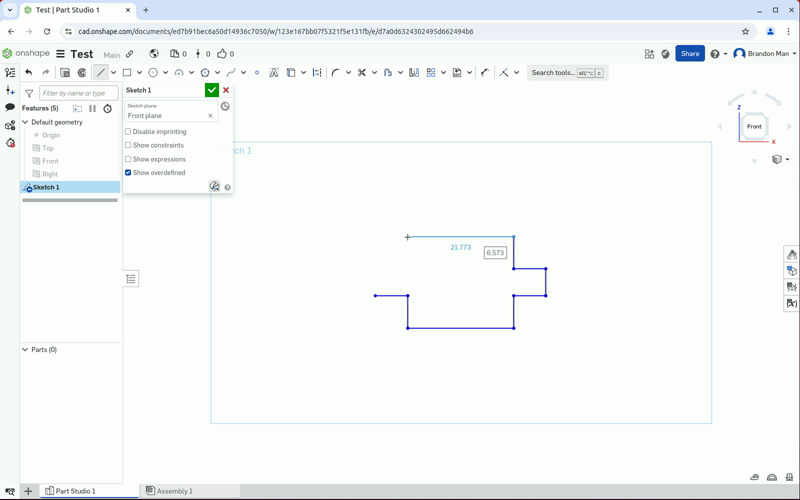
mouse_move(437, 236)
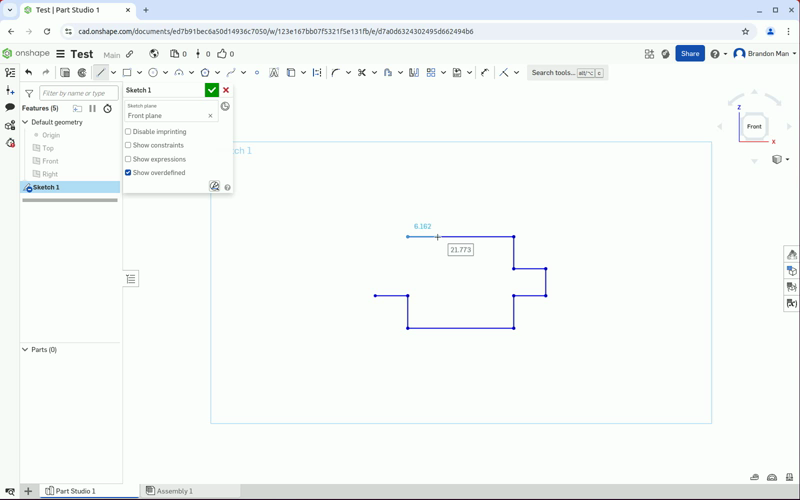
mouse_move(407, 268)
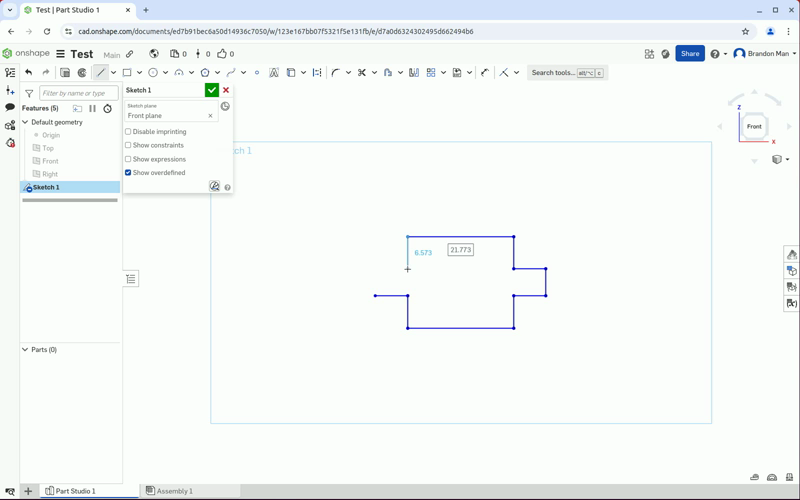
click(407, 268)
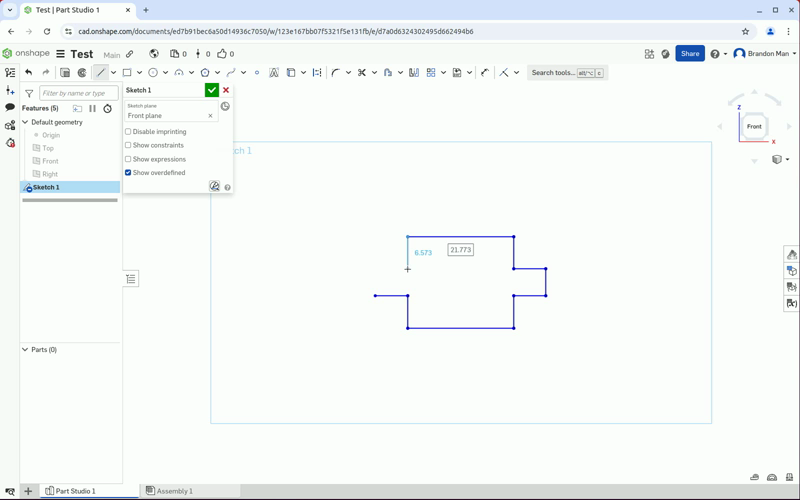
key_up(shift)
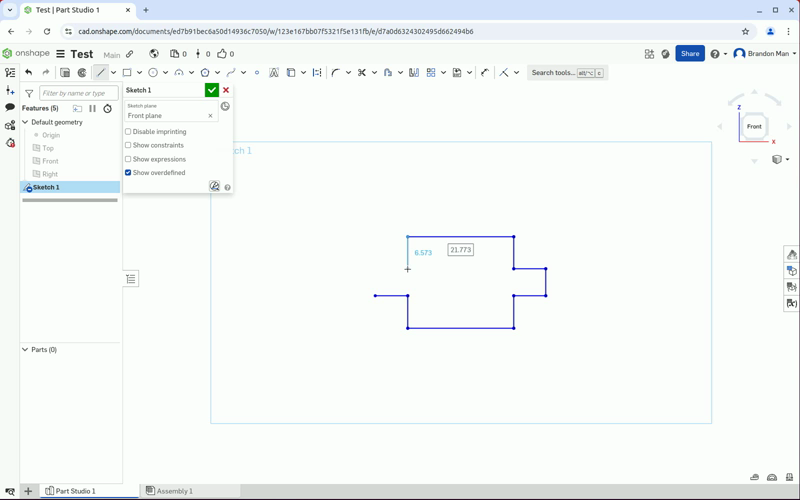
key_down(shift)
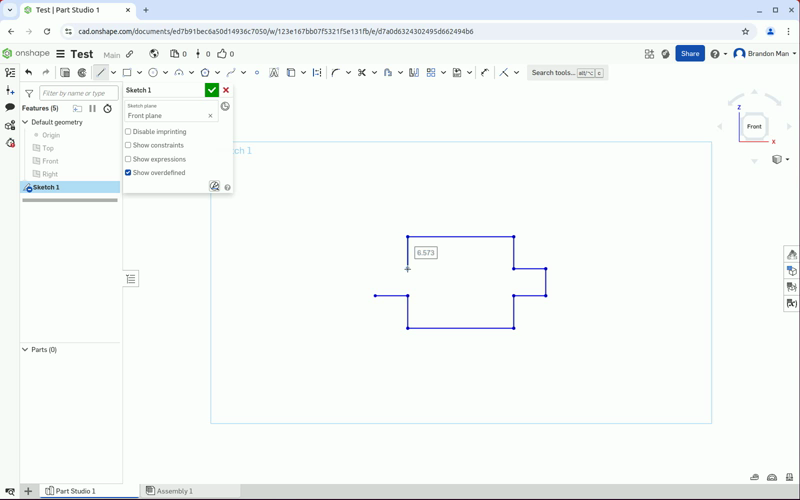
mouse_move(437, 268)
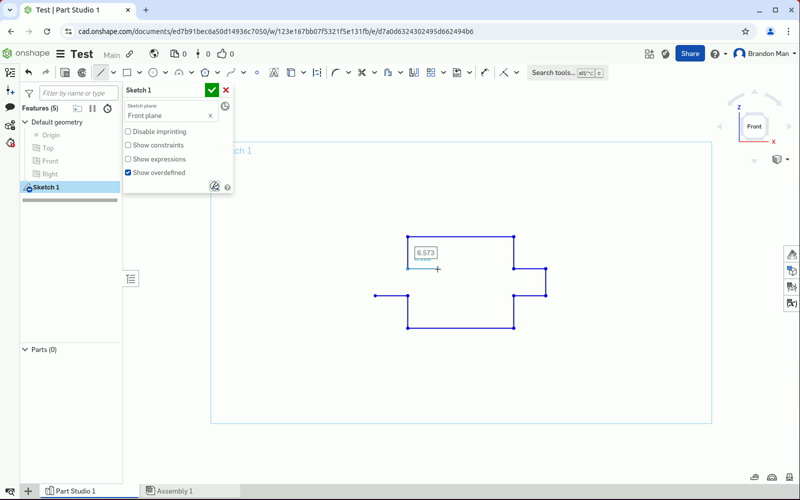
mouse_move(375, 268)
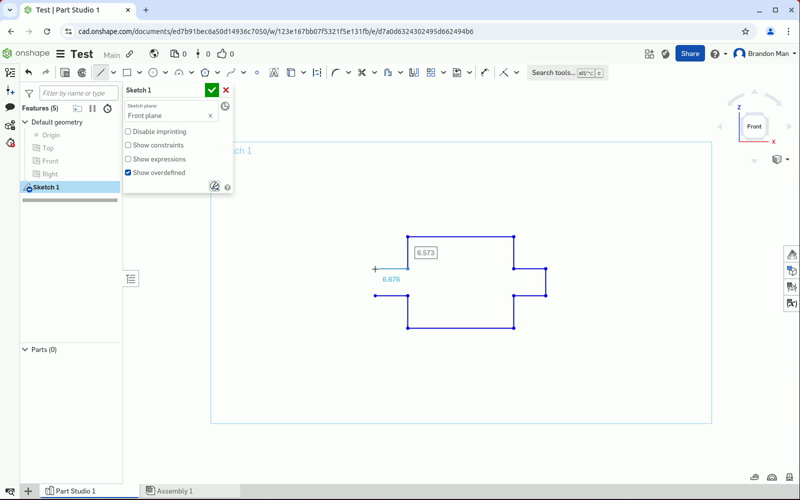
click(375, 268)
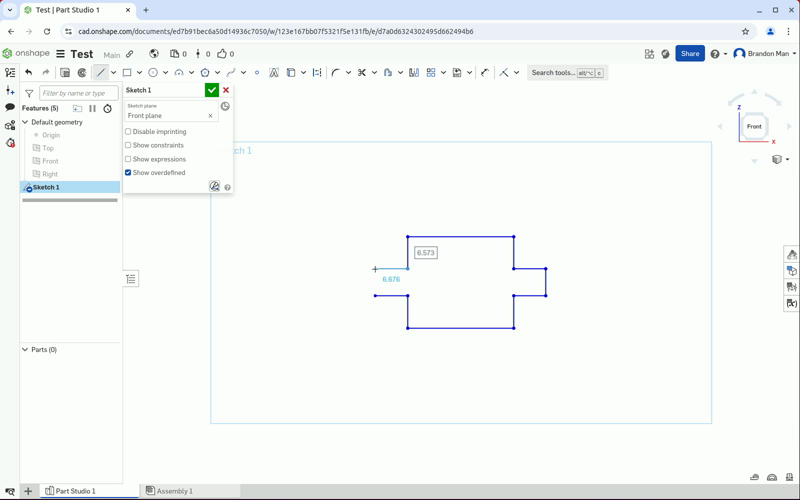
key_up(shift)
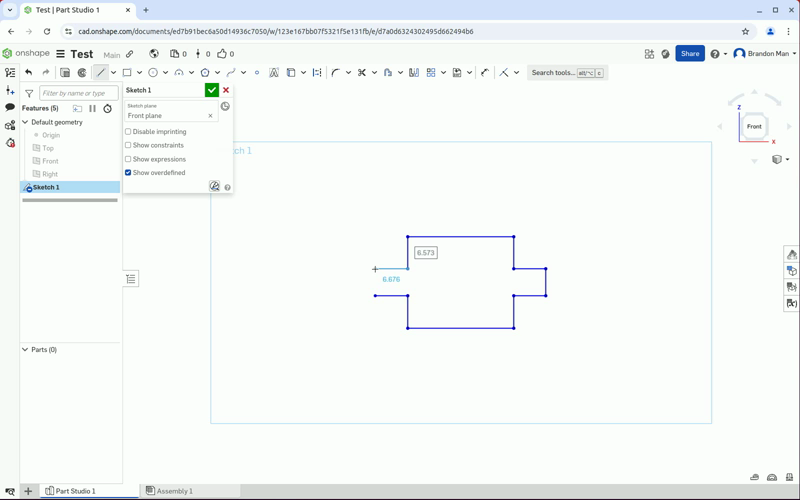
mouse_move(405, 268)
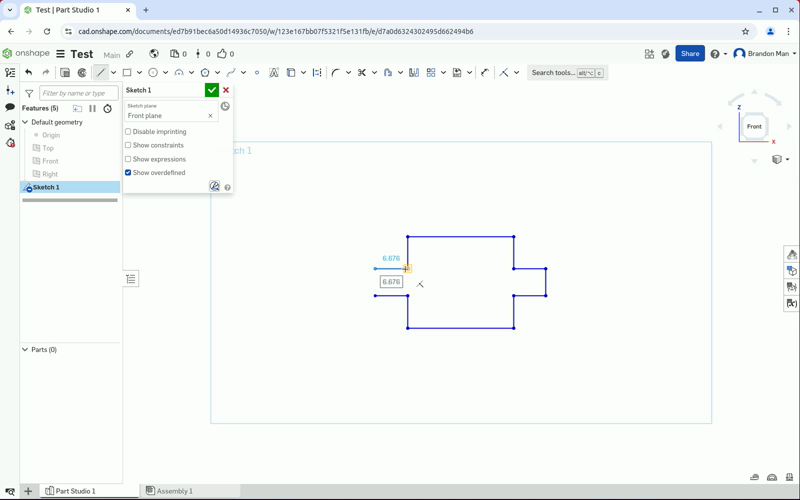
key_down(shift)
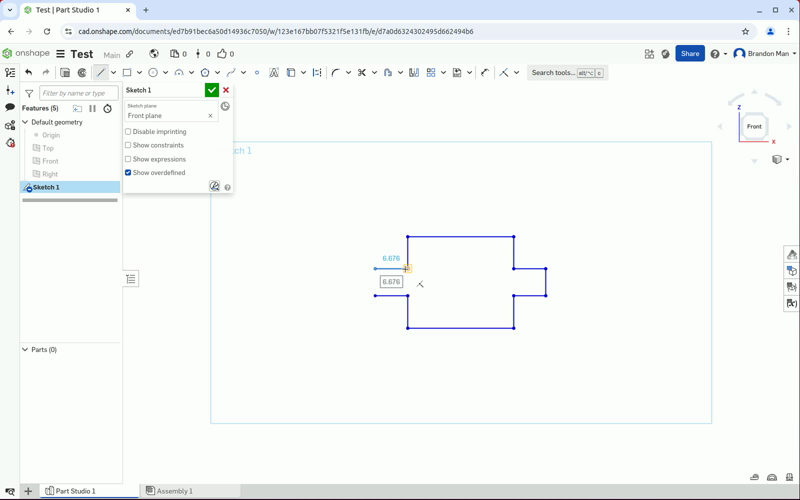
mouse_move(375, 295)
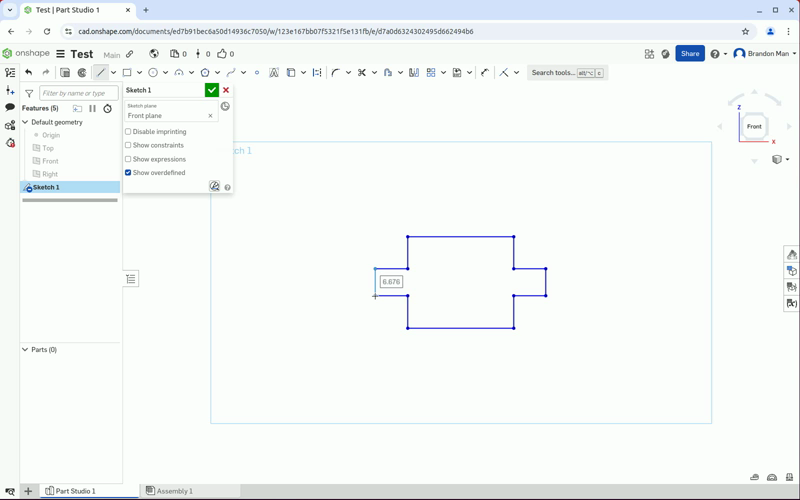
key_up(shift)
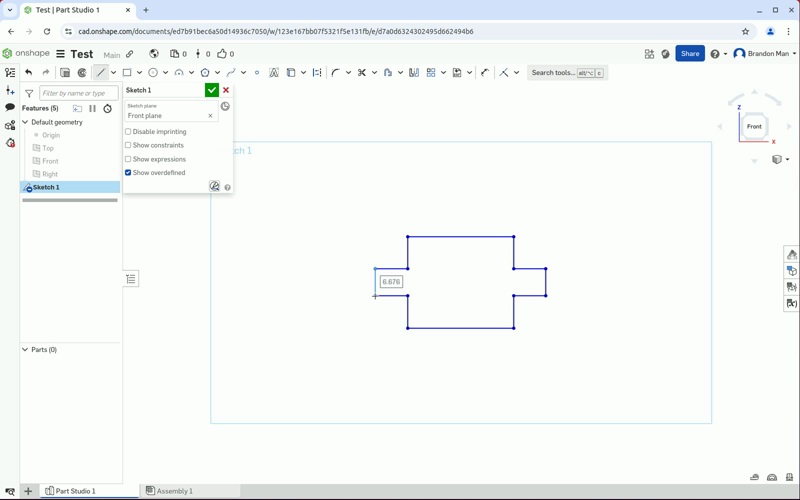
click(375, 295)
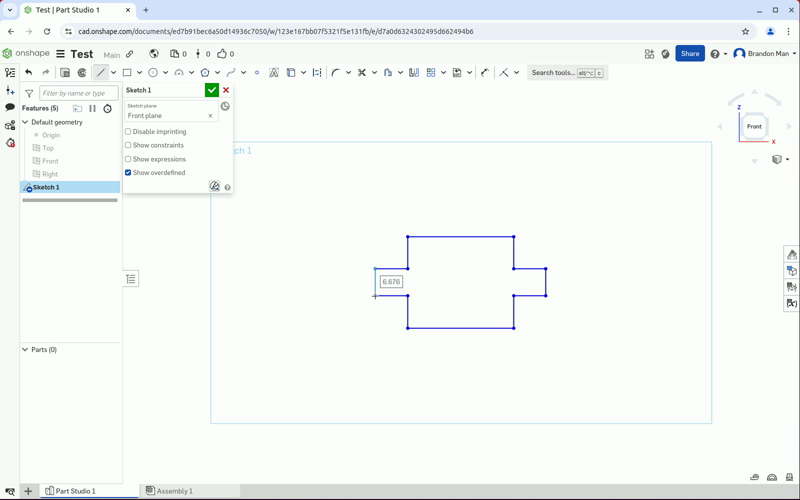
key(esc)
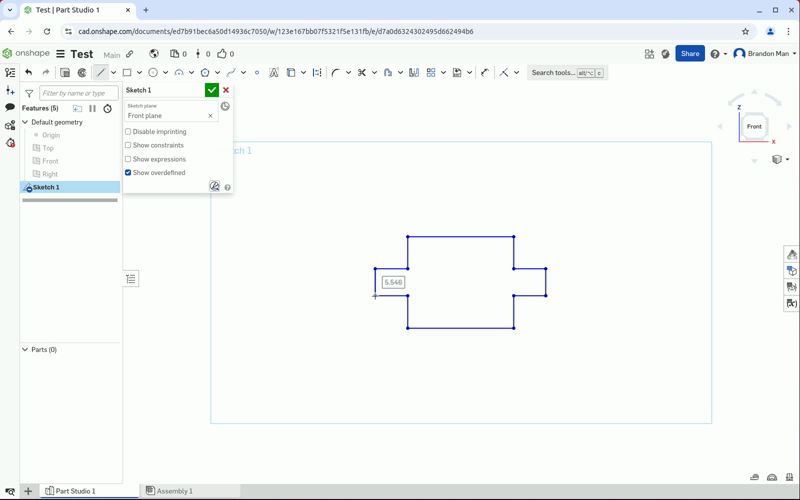
mouse_move(524, 282)
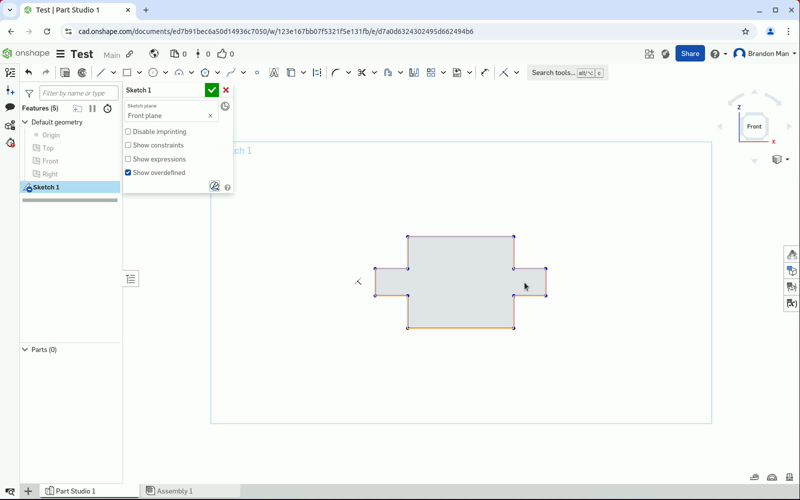
click(524, 282)
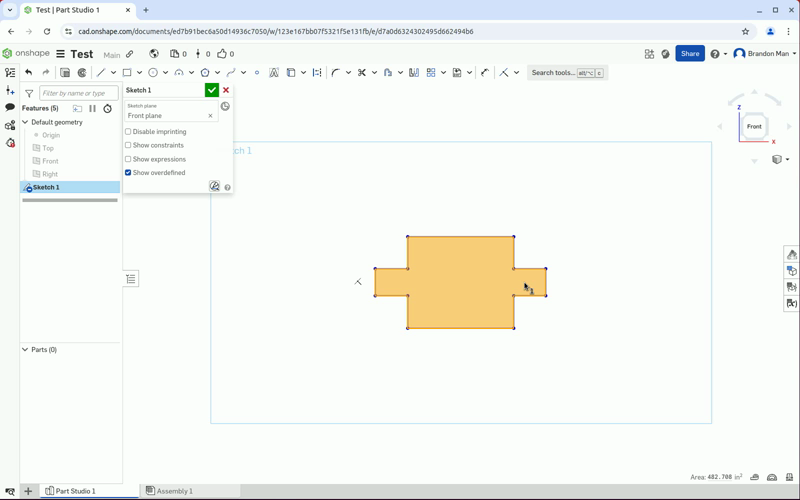
mouse_move(73, 352)
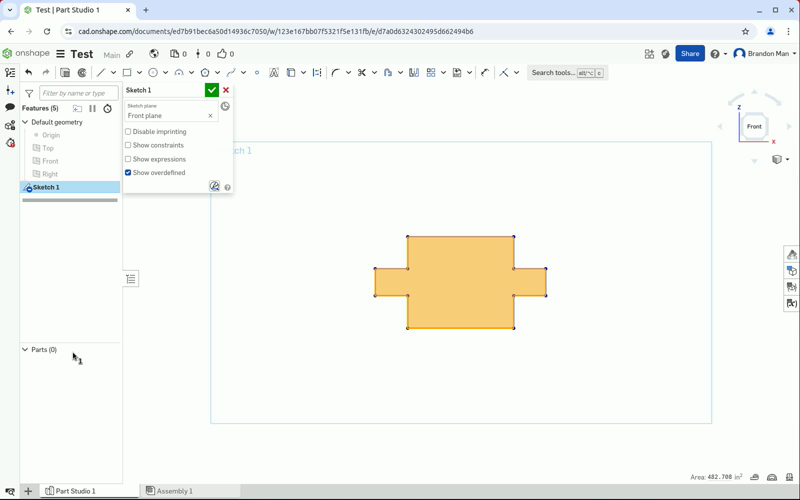
key(shift+y)
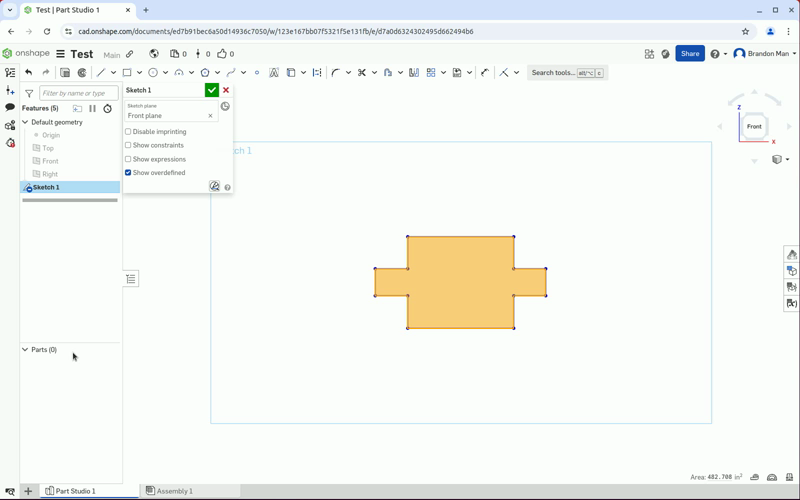
key(shift+e)
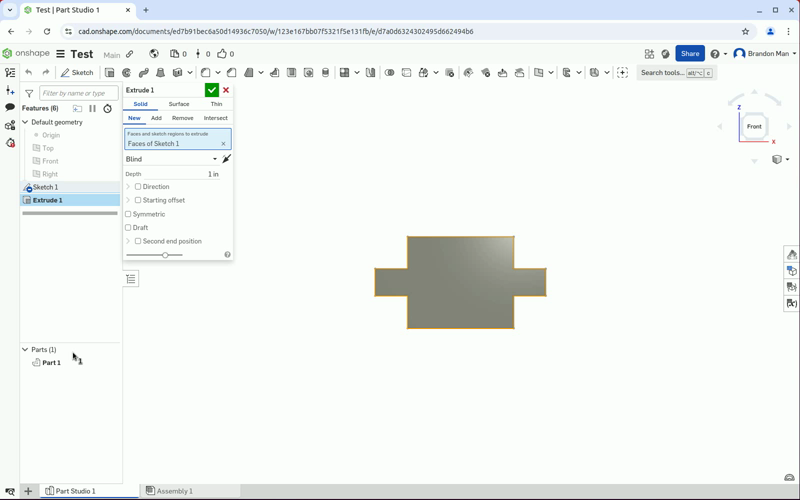
mouse_move(143, 106)
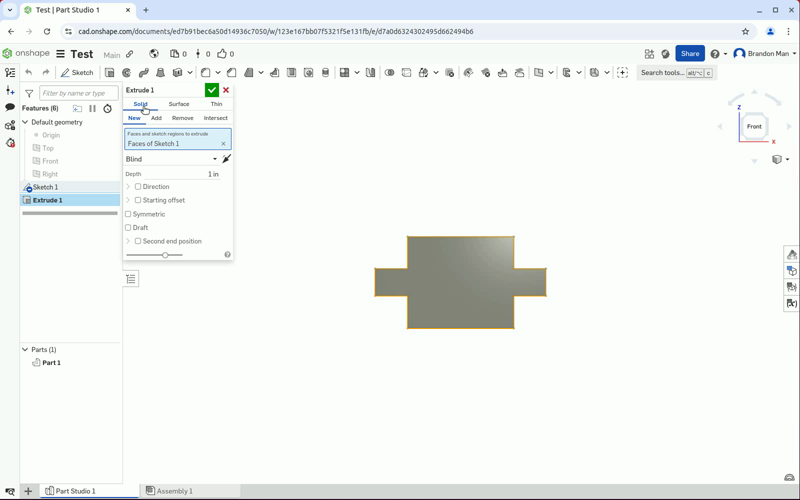
click(143, 106)
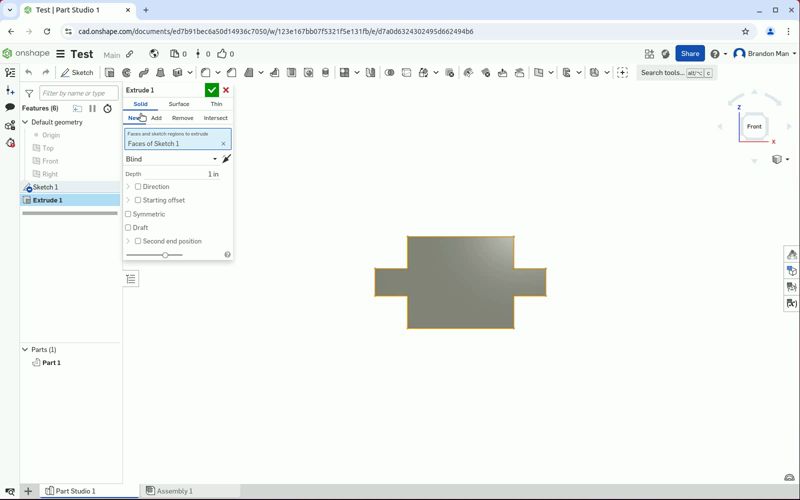
mouse_move(137, 120)
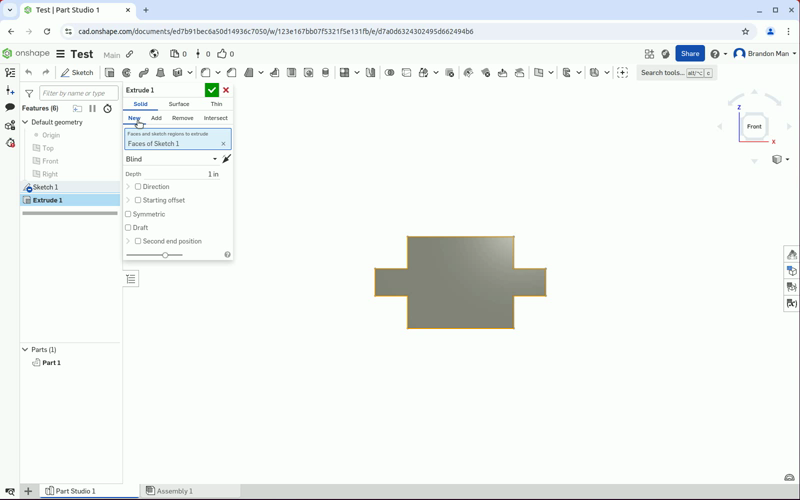
click(137, 120)
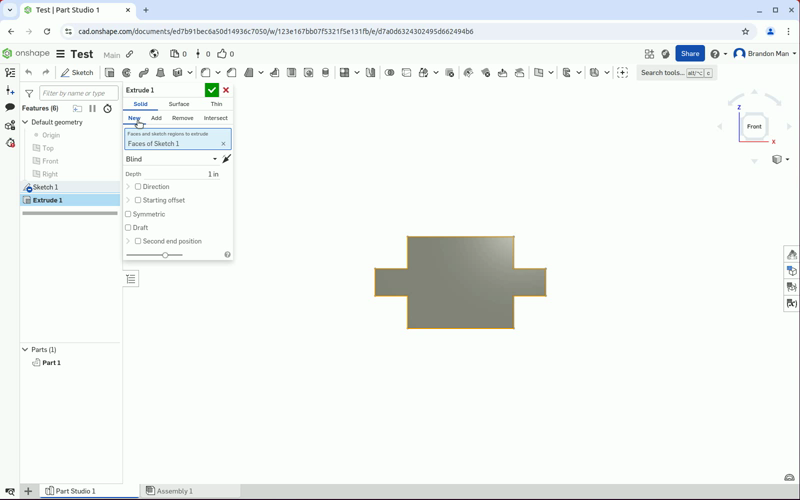
key(tab, 4)
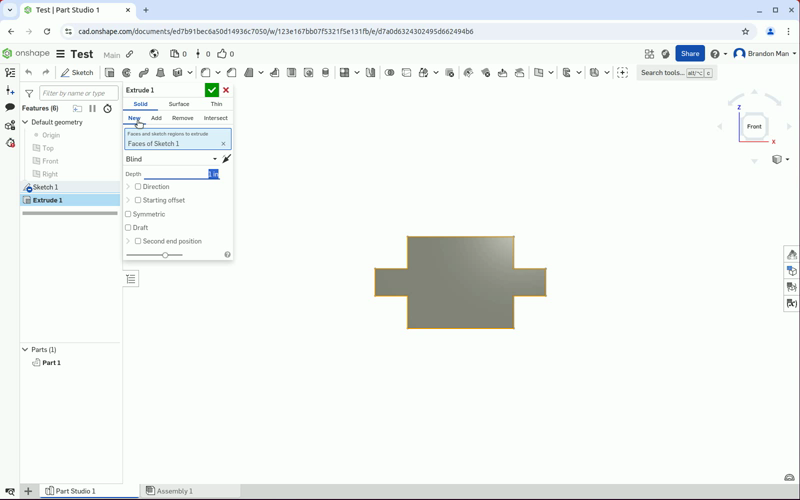
text(0.481)
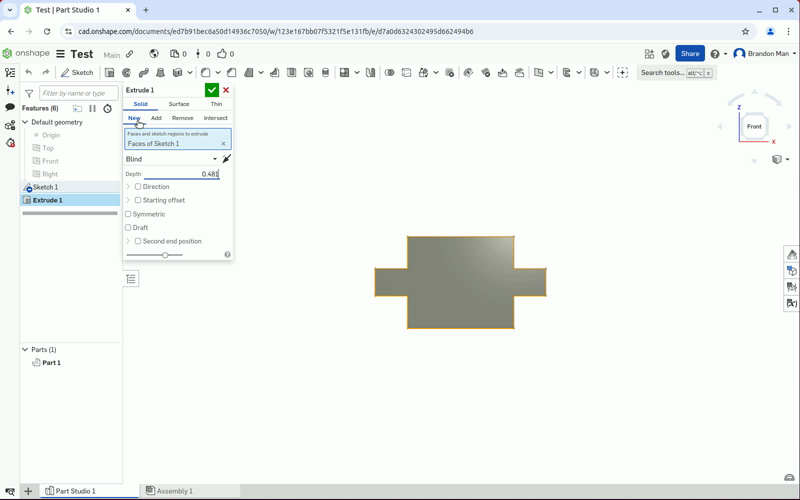
key(enter)
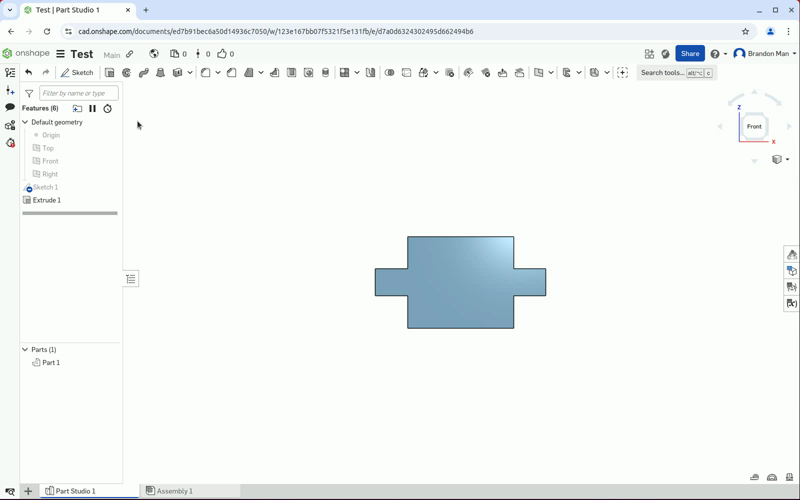
key(shift+h)
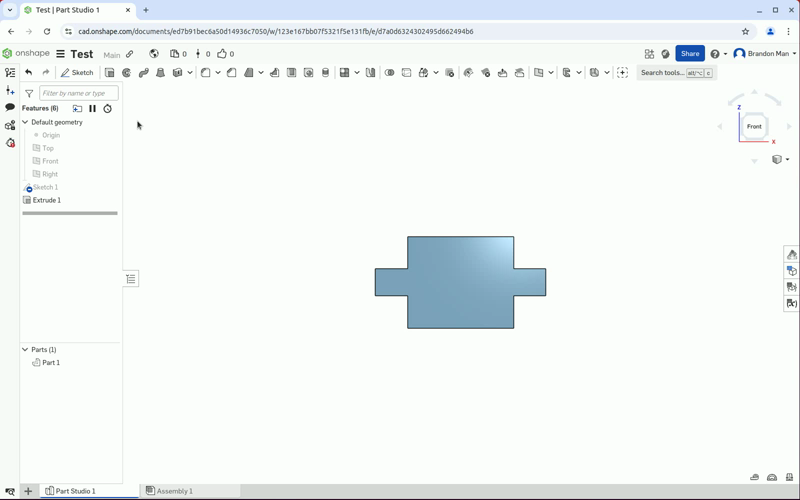
key(shift+h)
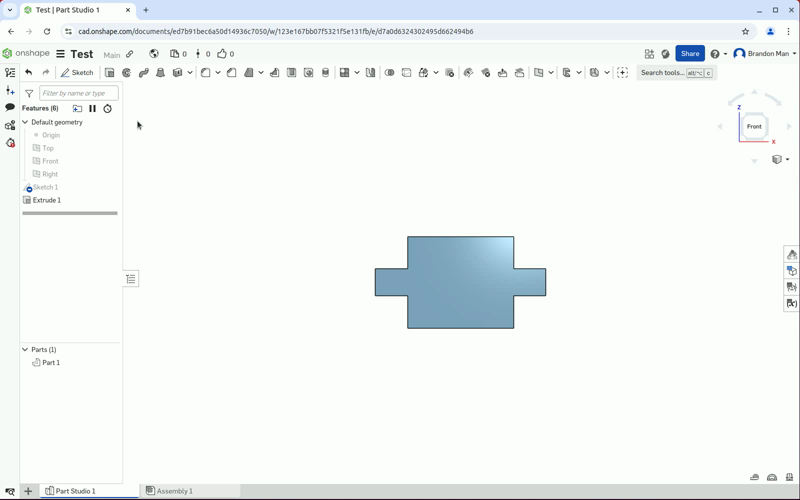
mouse_move(73, 189)
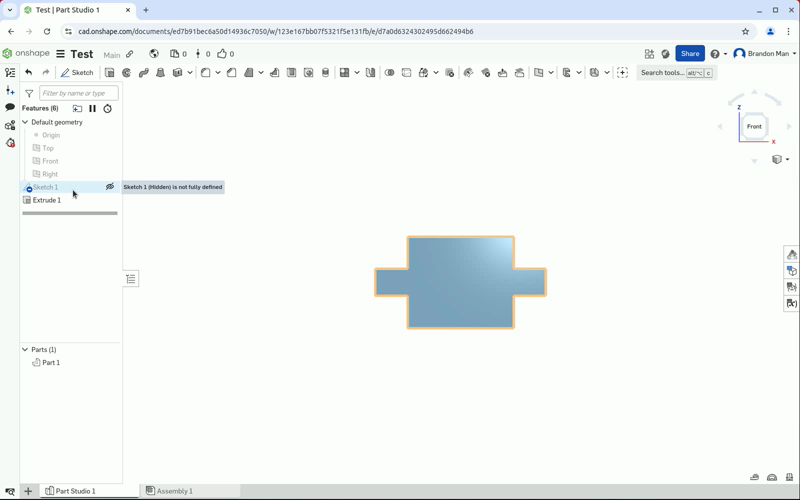
click(73, 189)
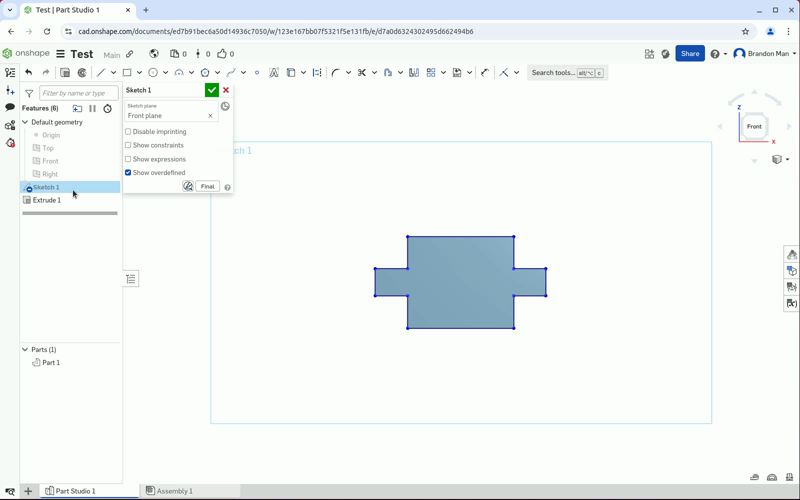
mouse_move(229, 92)
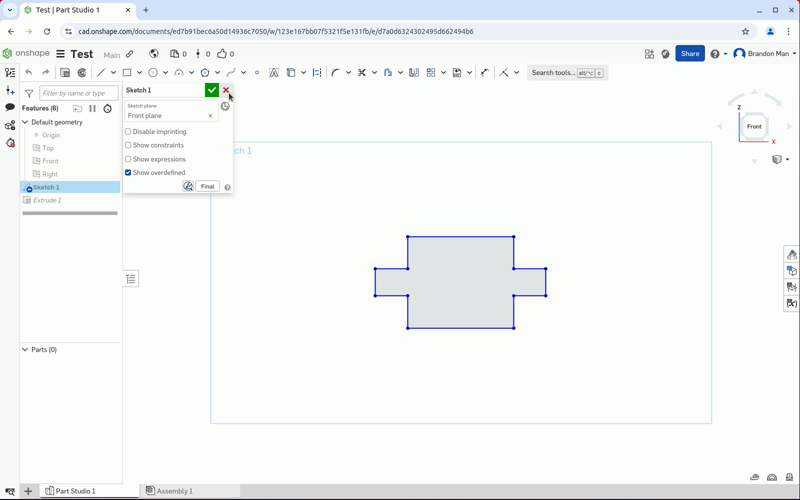
click(229, 92)
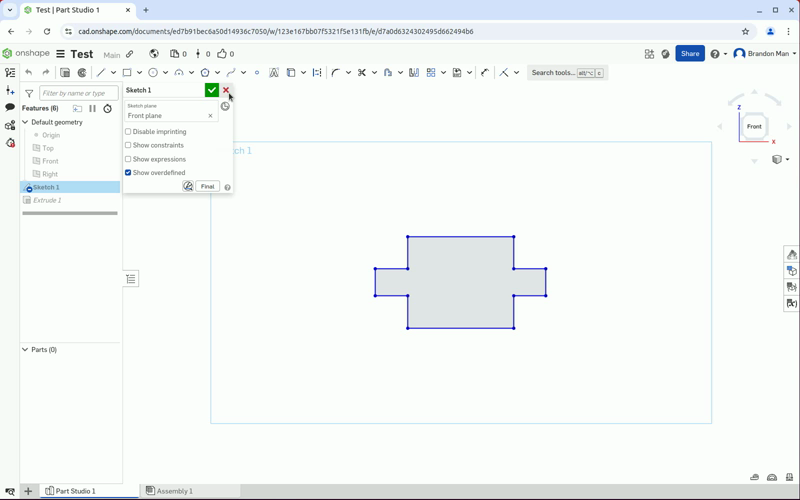
key(shift+s)
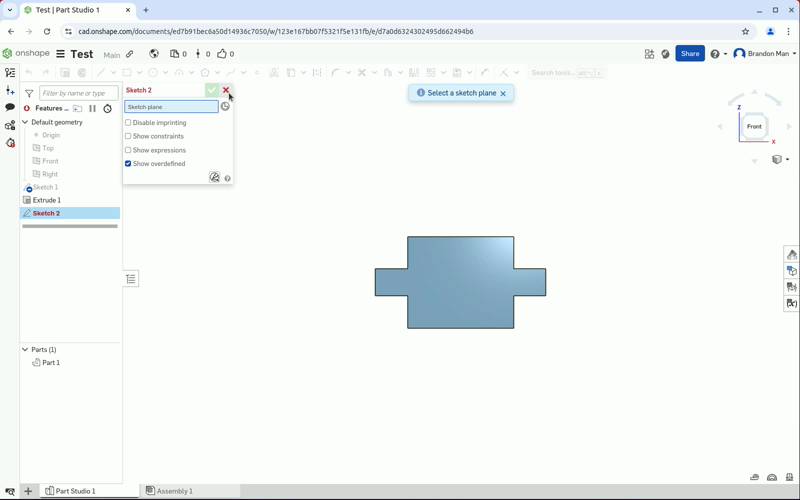
mouse_move(73, 163)
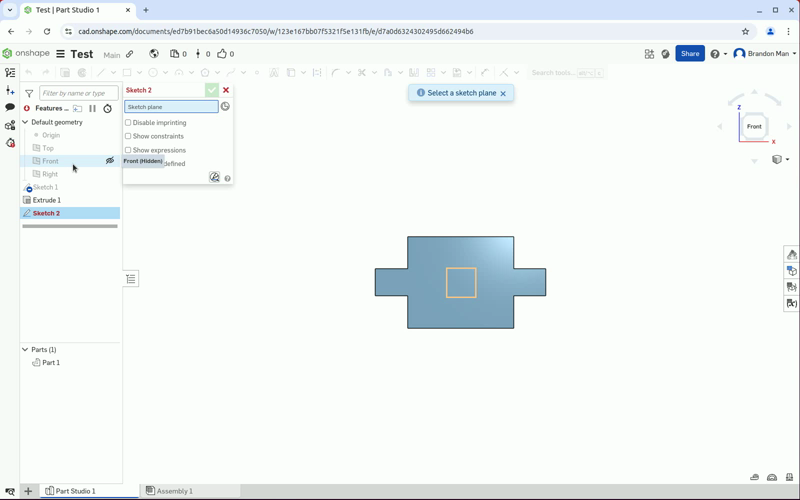
click(73, 163)
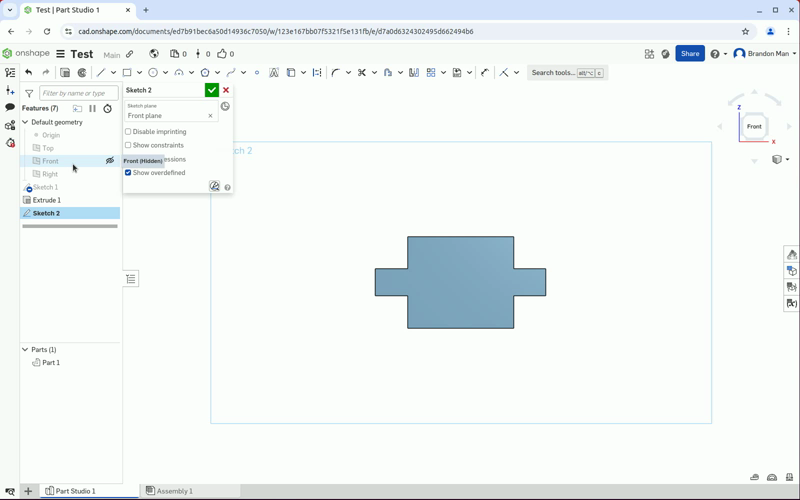
mouse_move(73, 352)
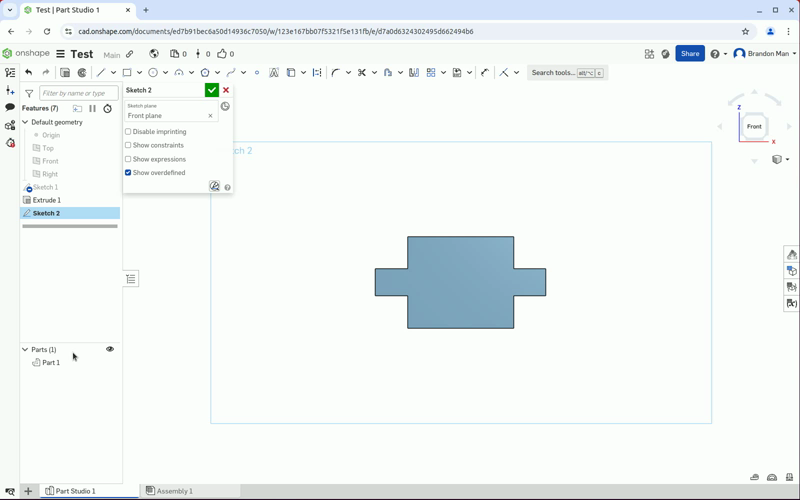
key(y)
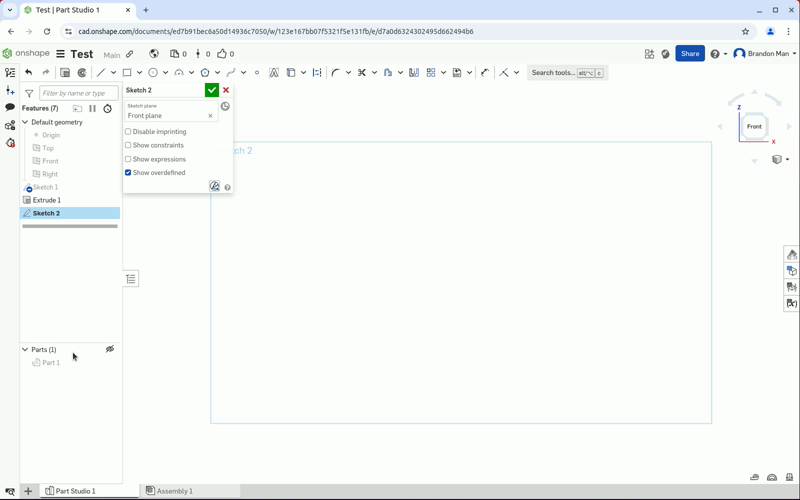
key(l)
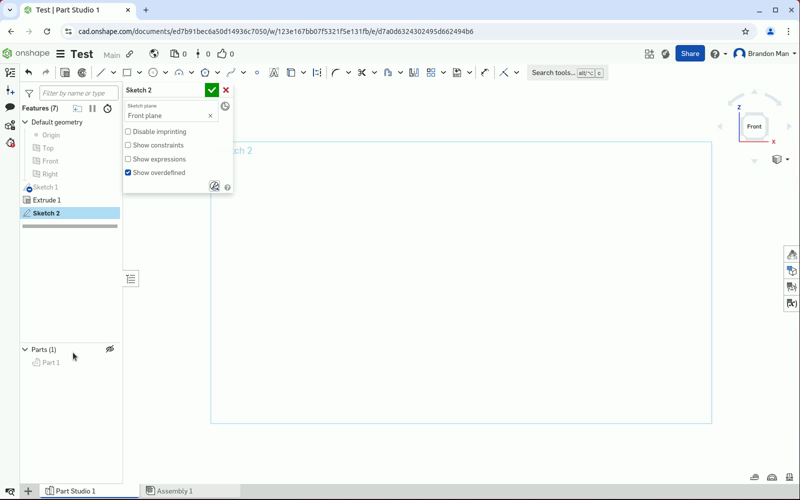
key_down(shift)
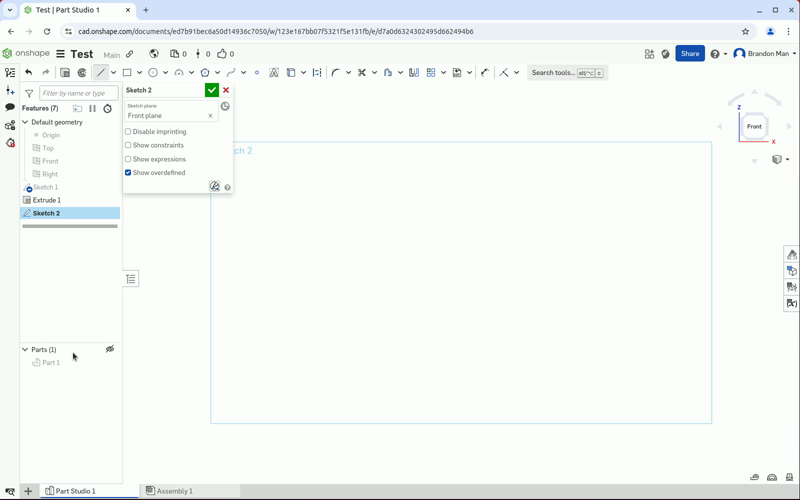
mouse_move(375, 236)
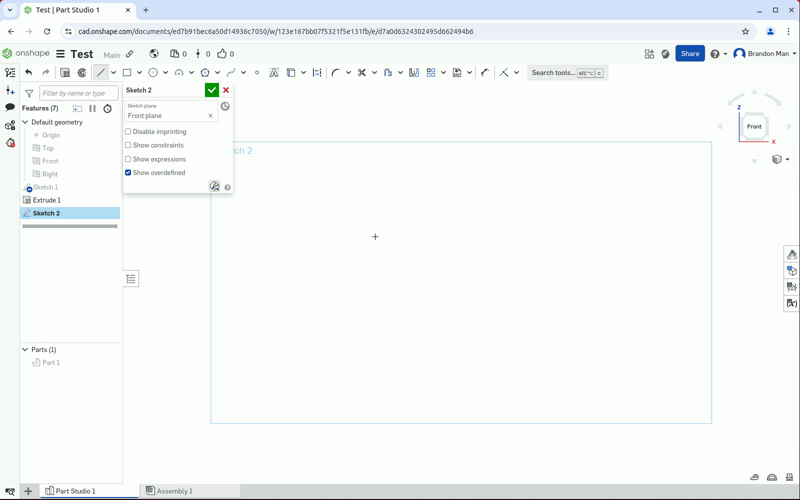
click(375, 236)
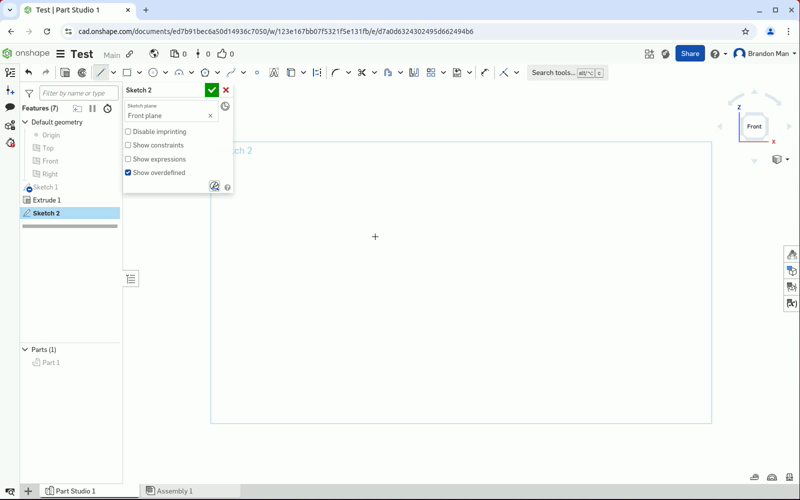
key_up(shift)
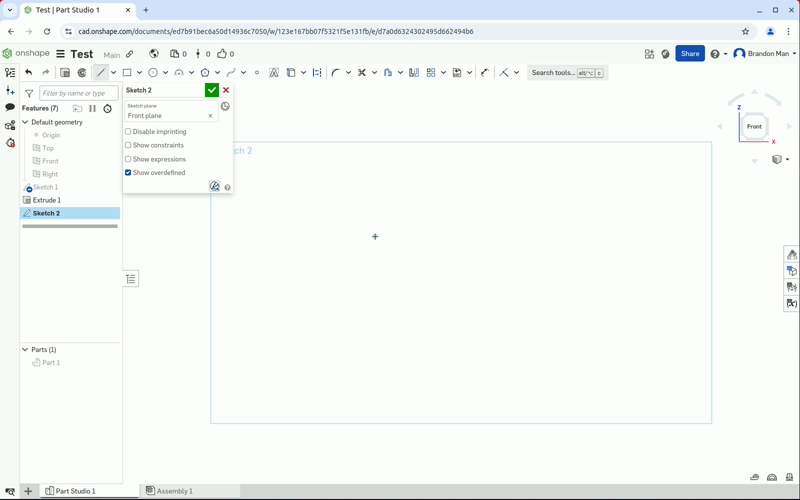
key_down(shift)
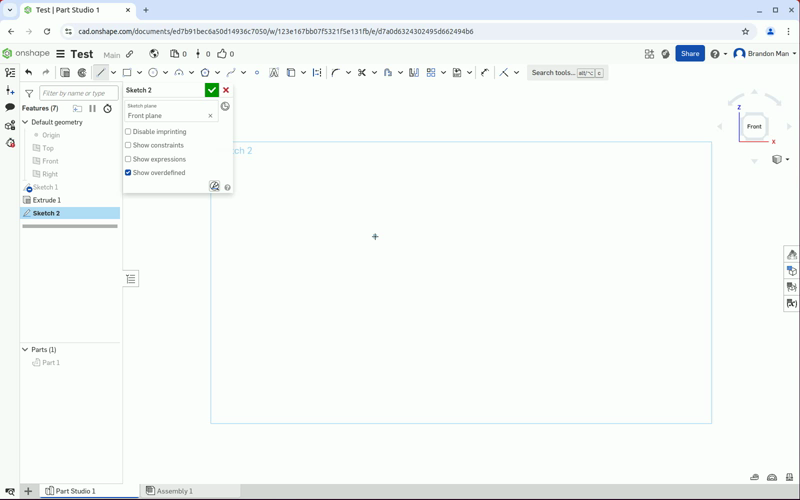
mouse_move(405, 236)
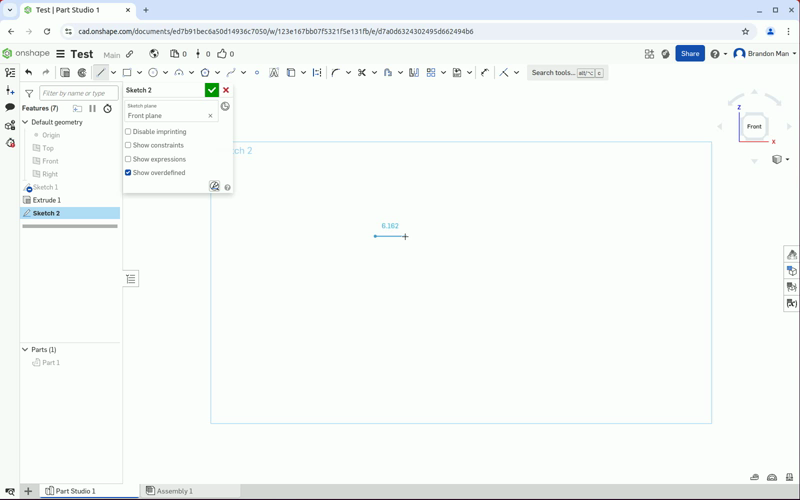
mouse_move(407, 236)
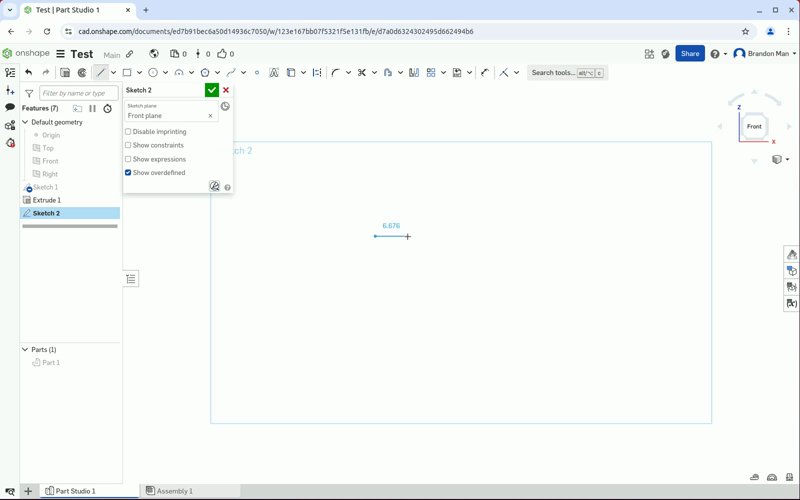
click(407, 236)
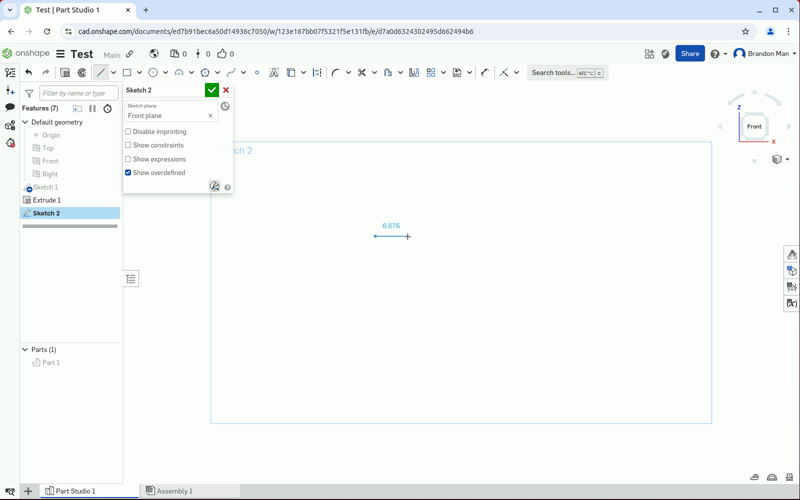
key_up(shift)
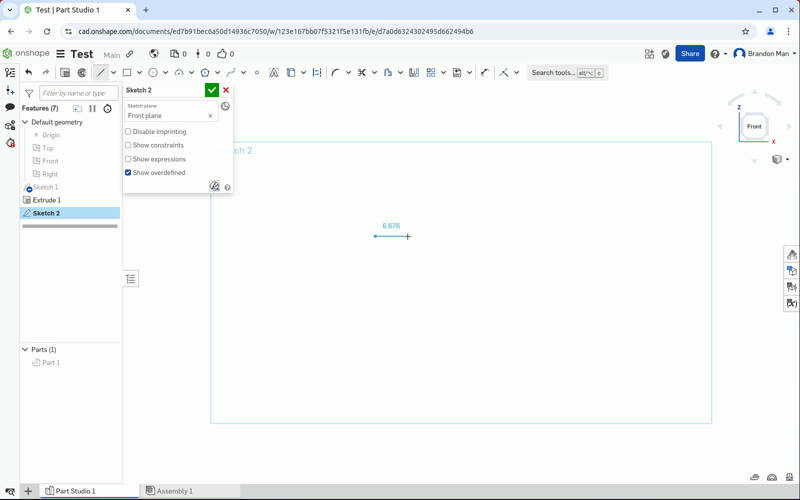
key_down(shift)
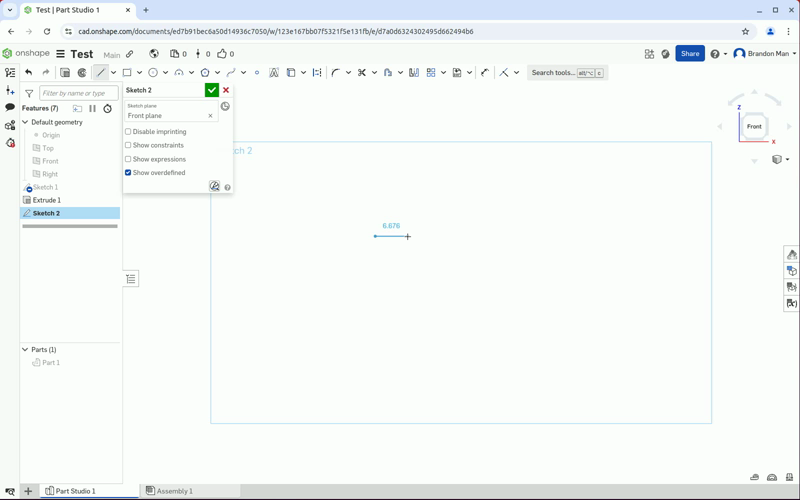
mouse_move(513, 236)
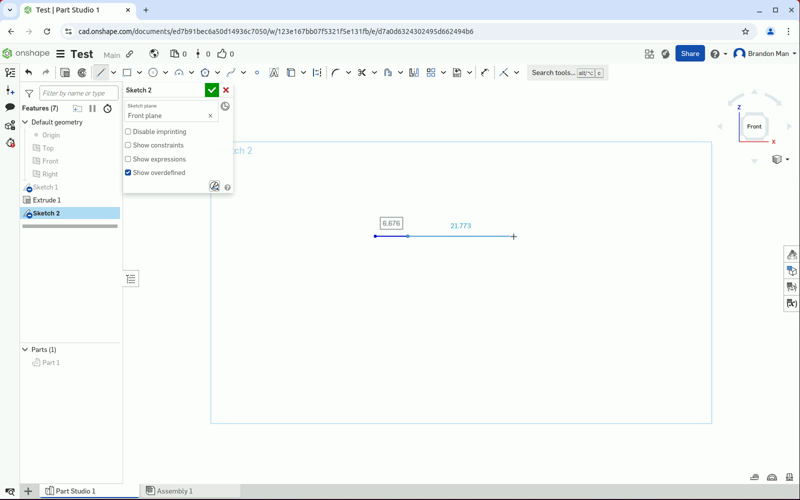
click(513, 236)
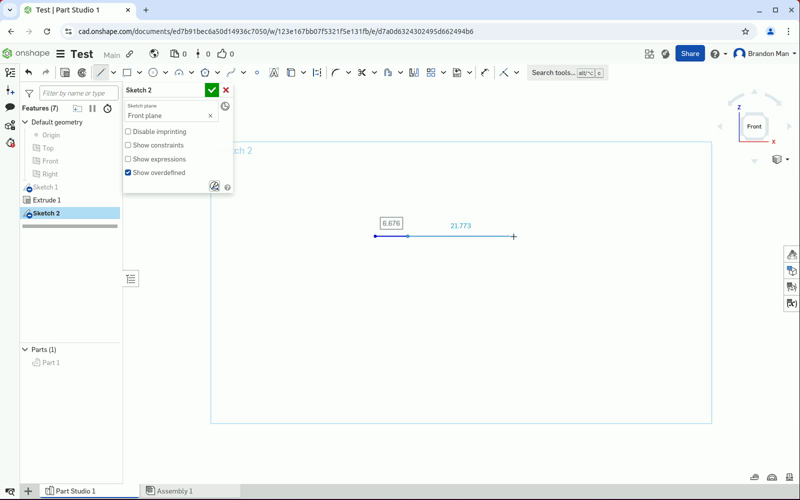
key_up(shift)
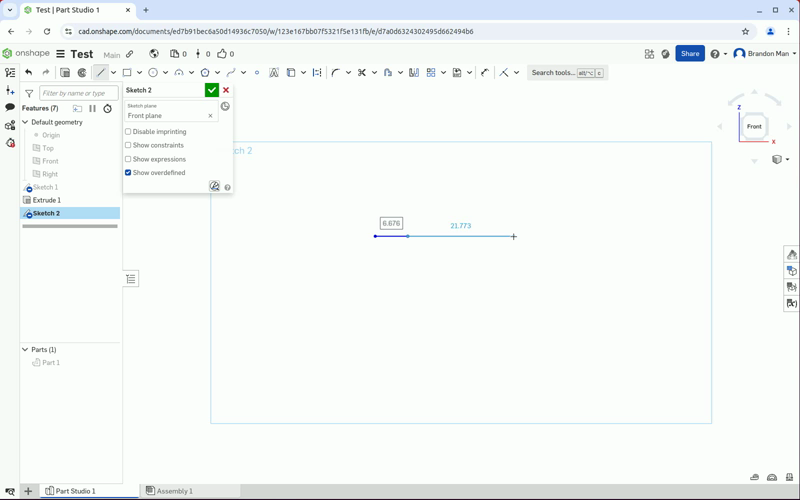
key_down(shift)
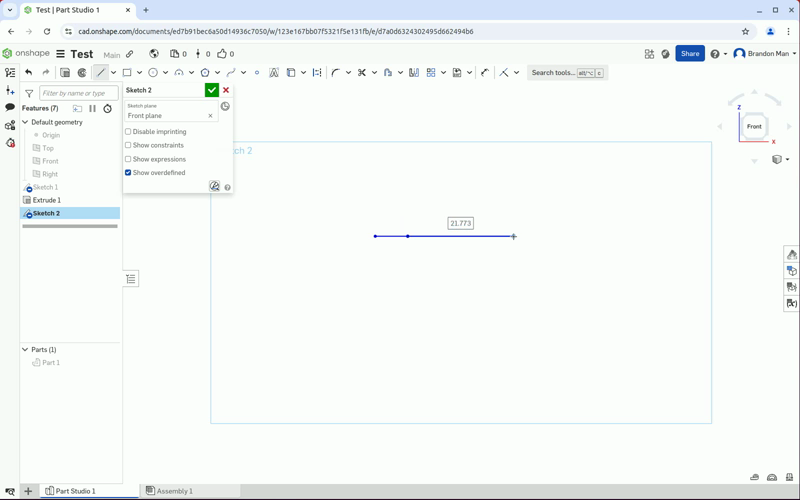
mouse_move(543, 236)
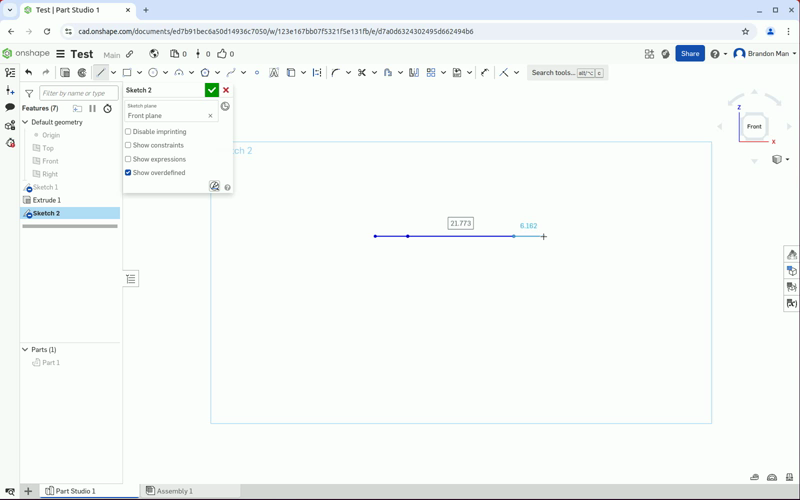
mouse_move(545, 236)
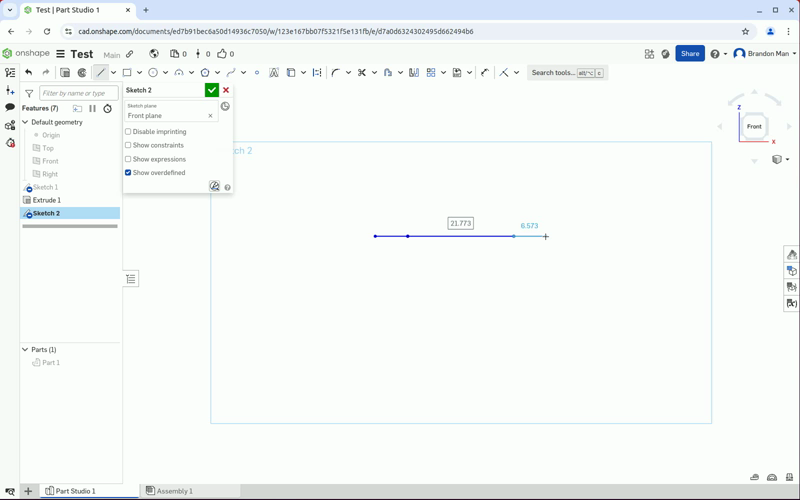
click(545, 236)
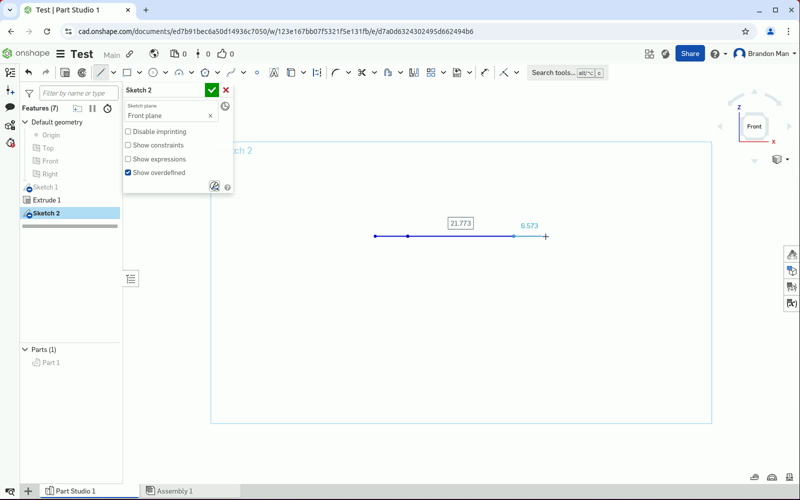
key_up(shift)
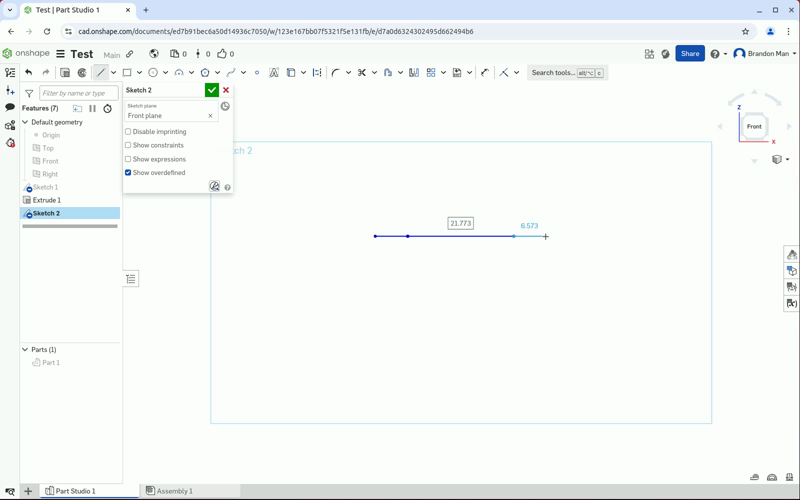
key_down(shift)
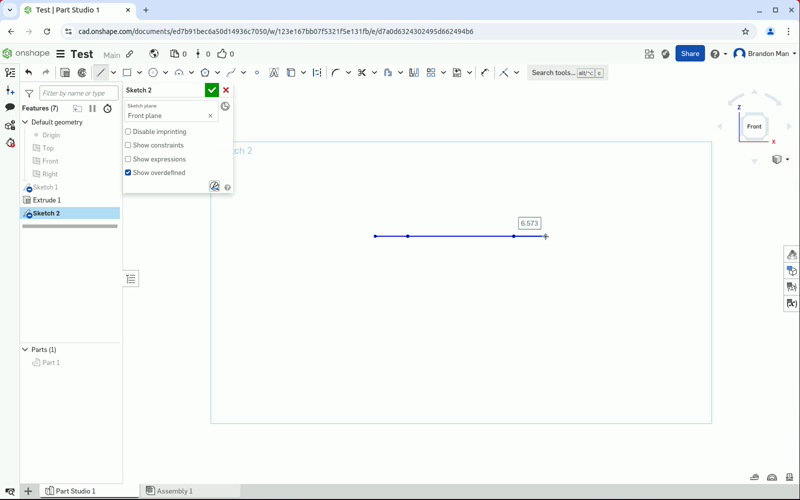
mouse_move(575, 236)
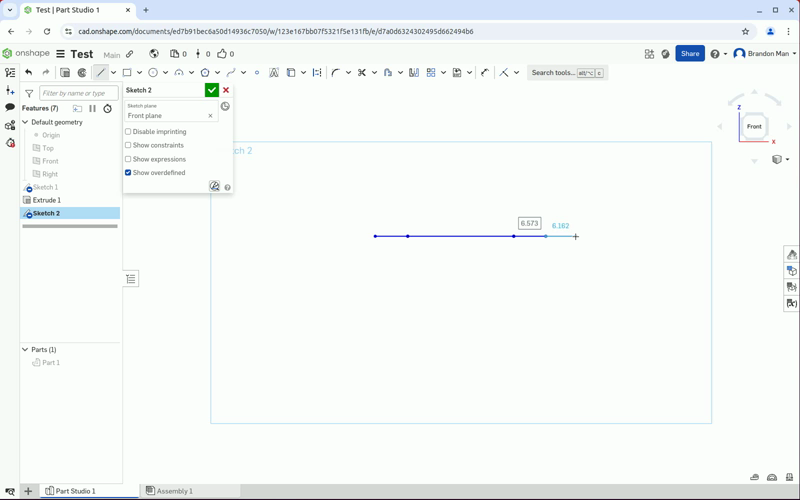
mouse_move(545, 203)
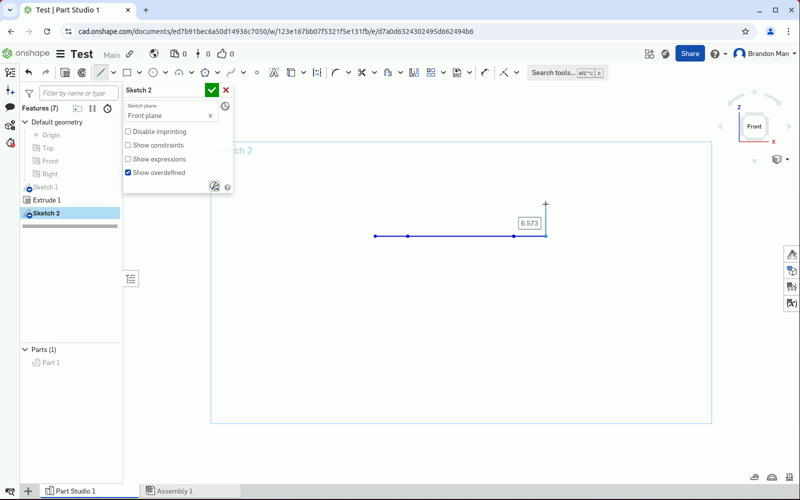
click(545, 203)
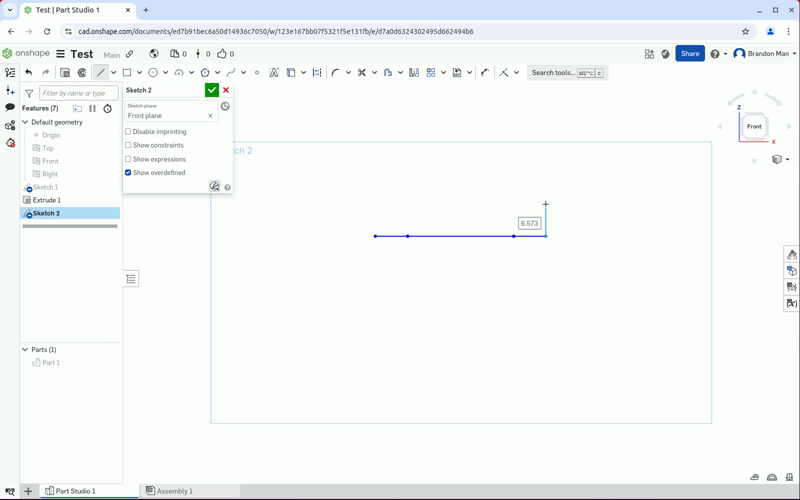
key_up(shift)
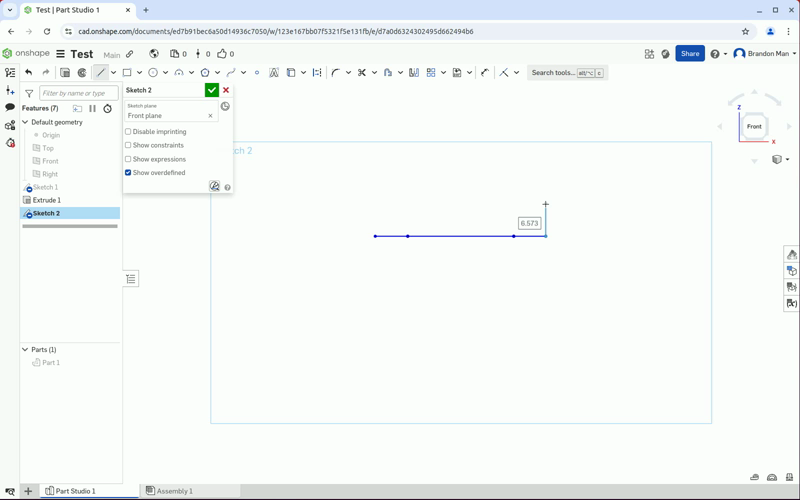
key(esc)
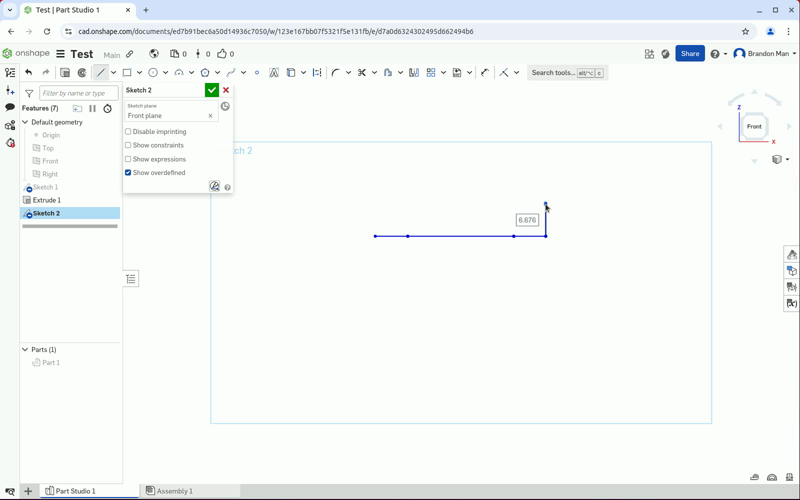
key(a)
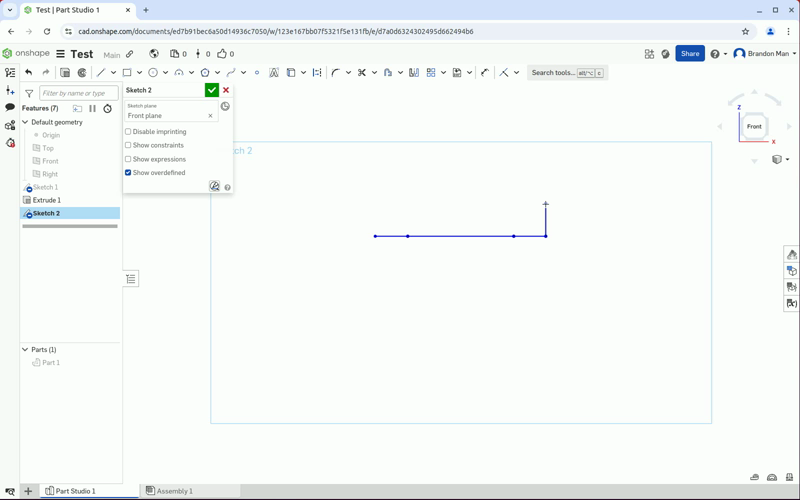
mouse_move(545, 203)
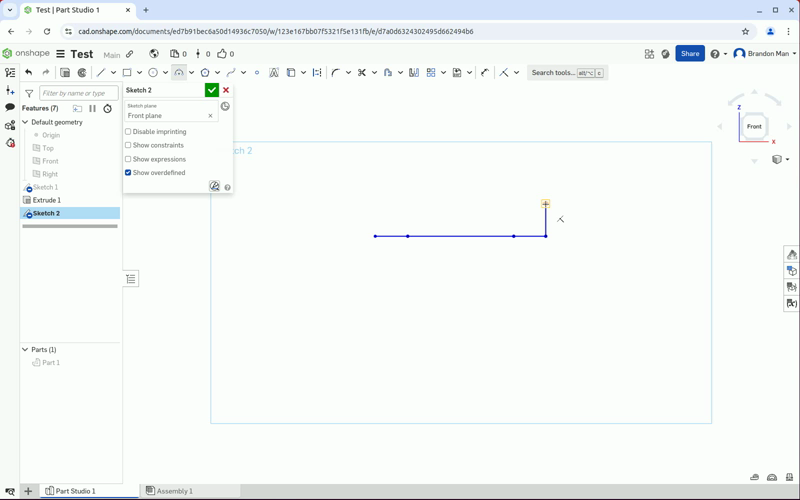
click(545, 203)
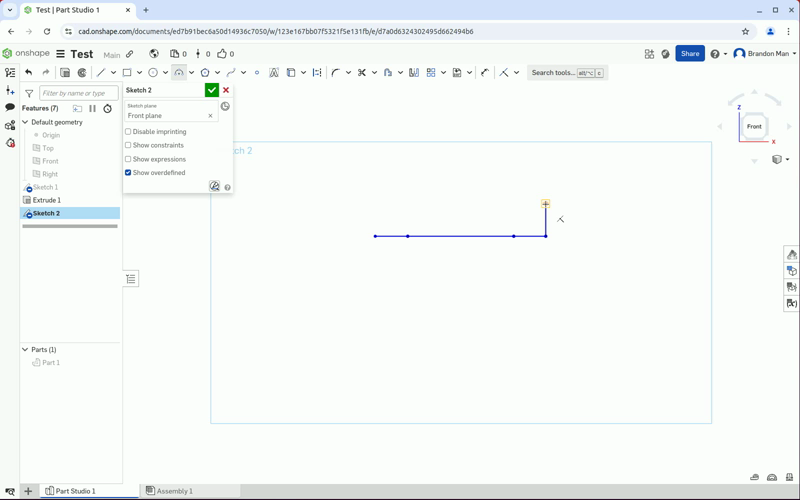
key_down(shift)
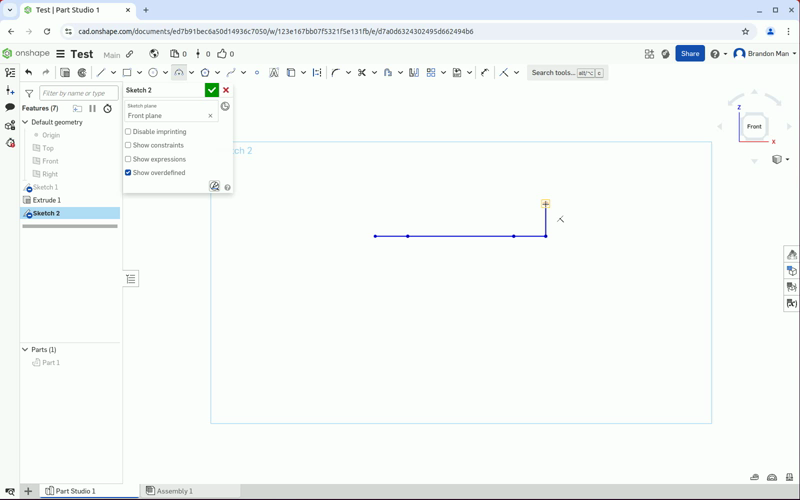
mouse_move(513, 169)
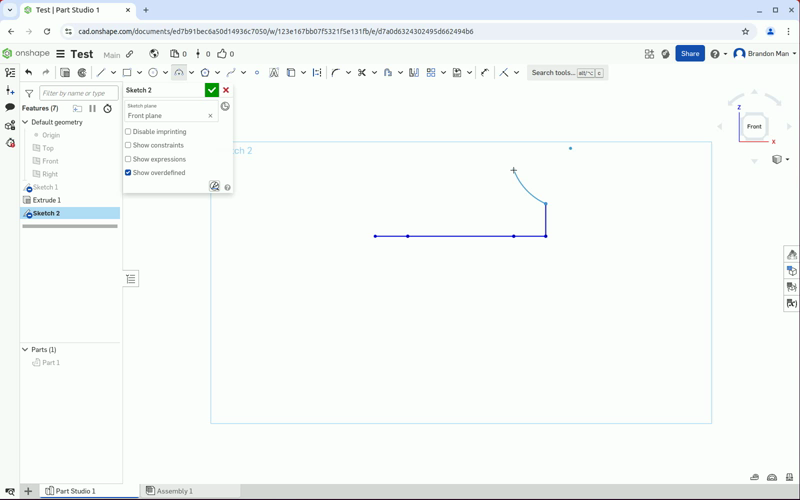
click(513, 169)
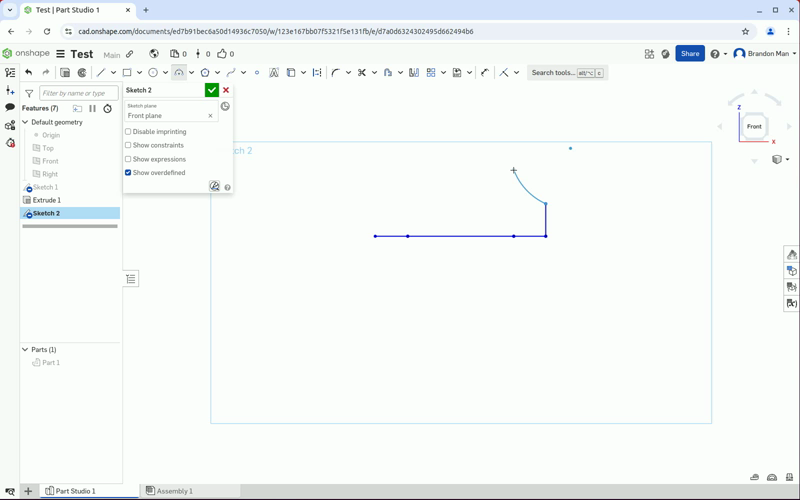
mouse_move(536, 180)
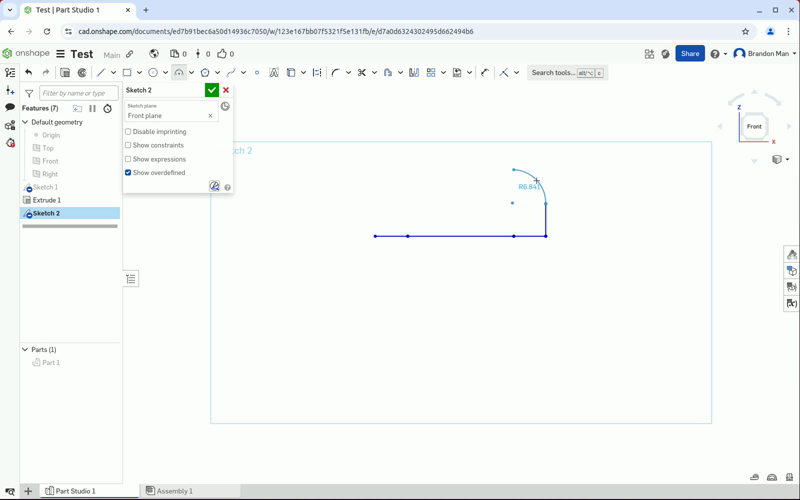
click(536, 180)
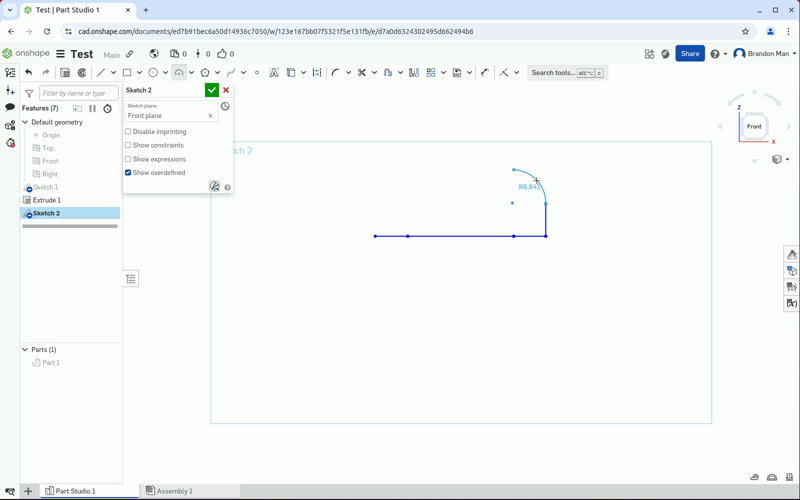
key_up(shift)
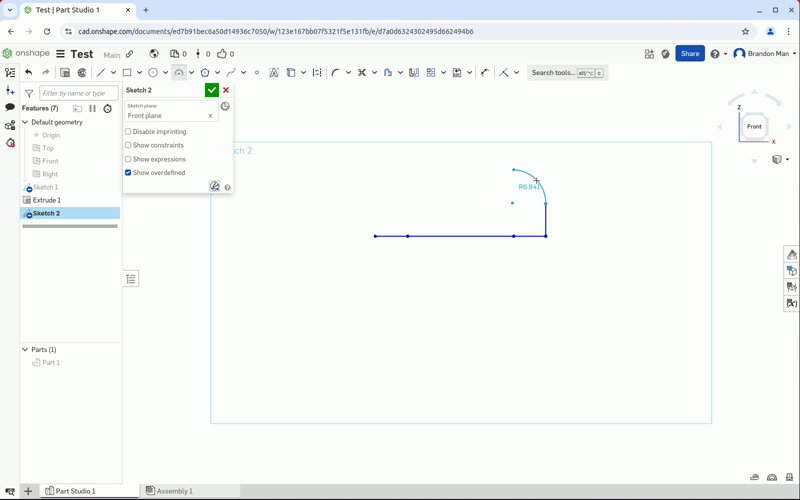
key(esc)
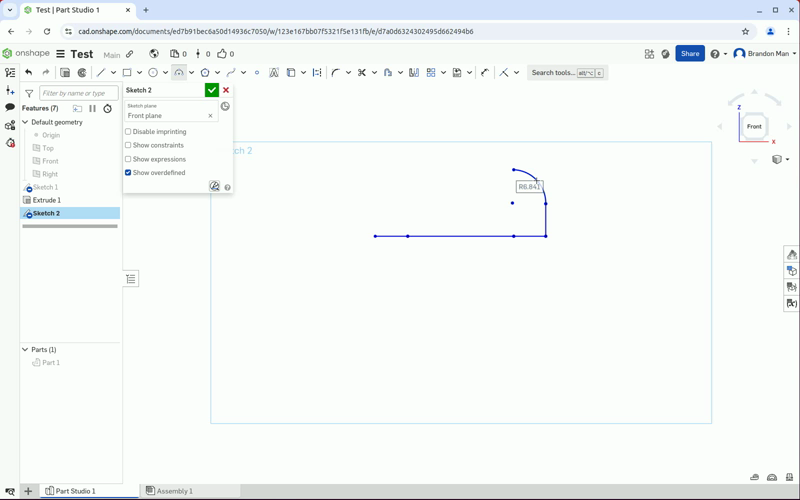
key(l)
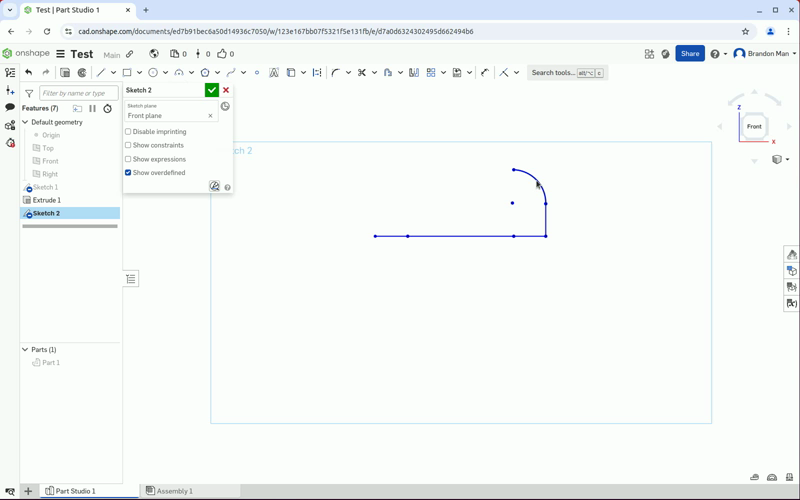
mouse_move(513, 169)
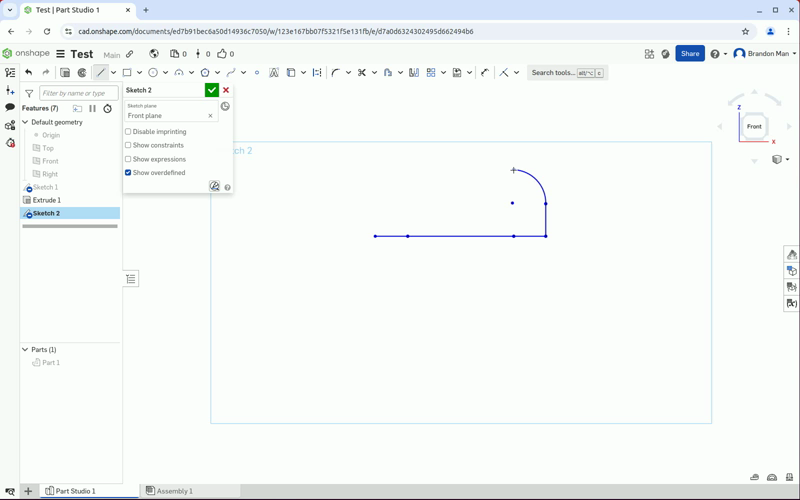
click(513, 169)
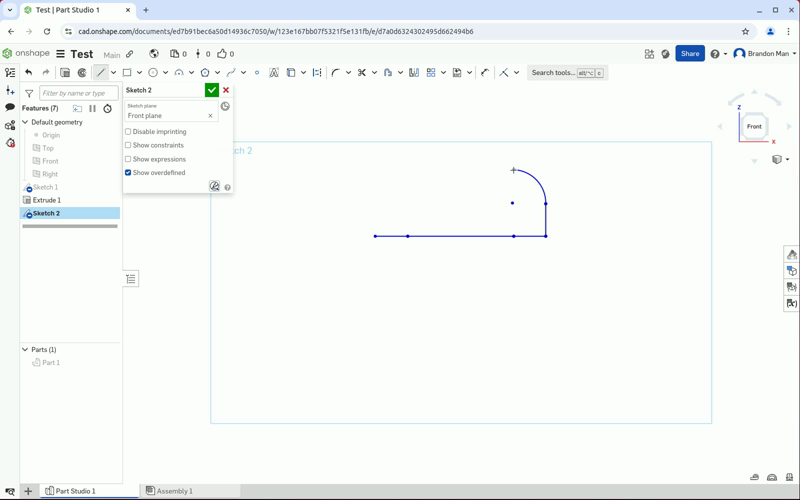
key_down(shift)
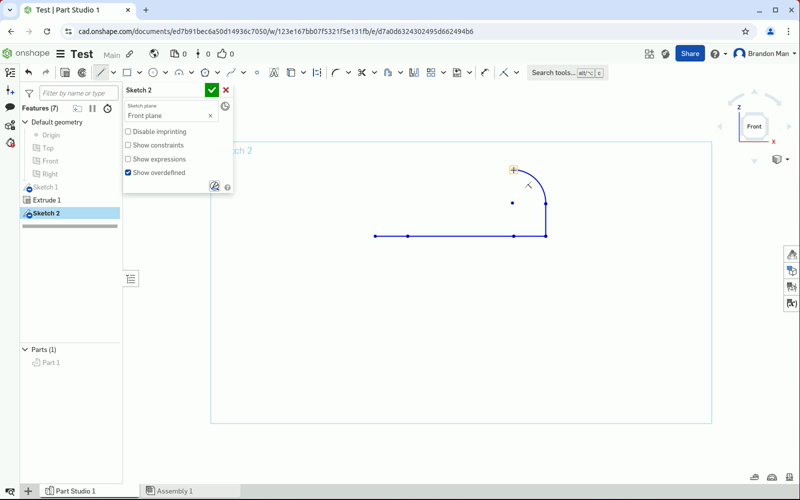
mouse_move(407, 169)
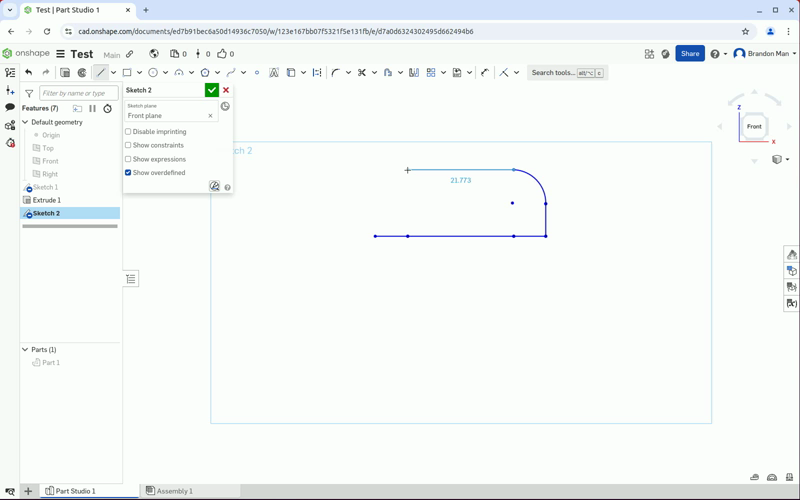
click(407, 169)
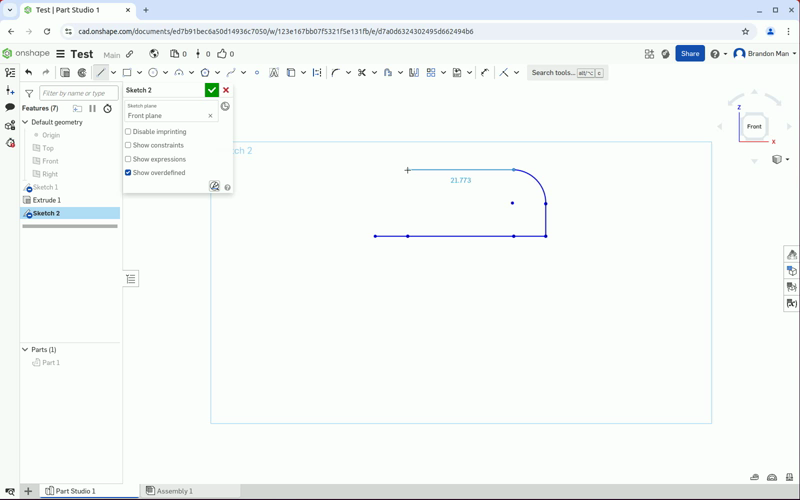
key_up(shift)
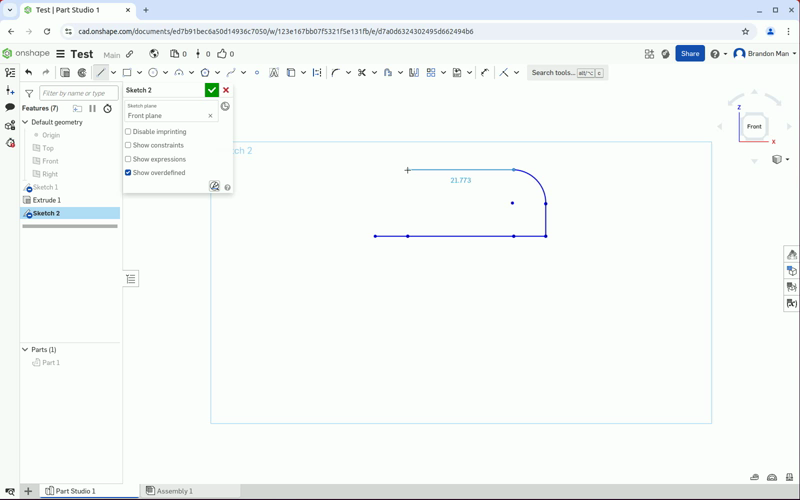
key(esc)
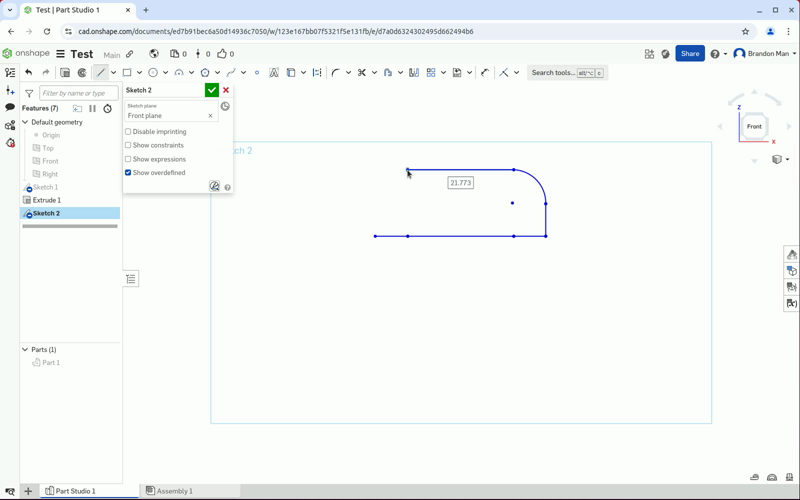
key(a)
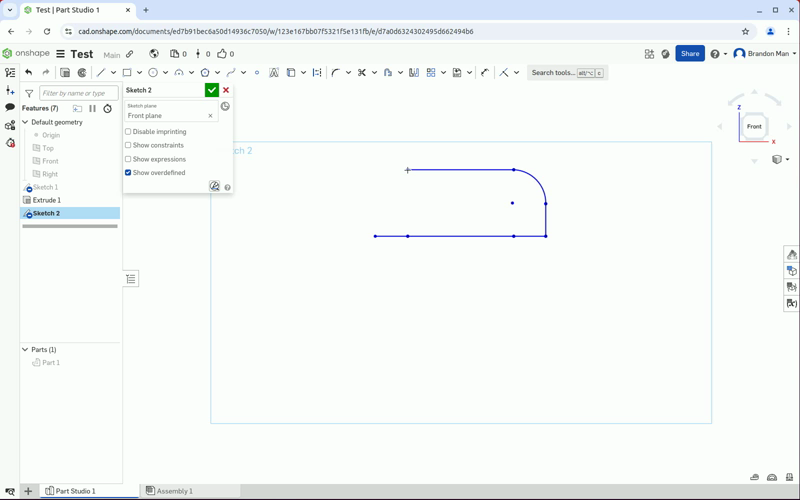
mouse_move(407, 169)
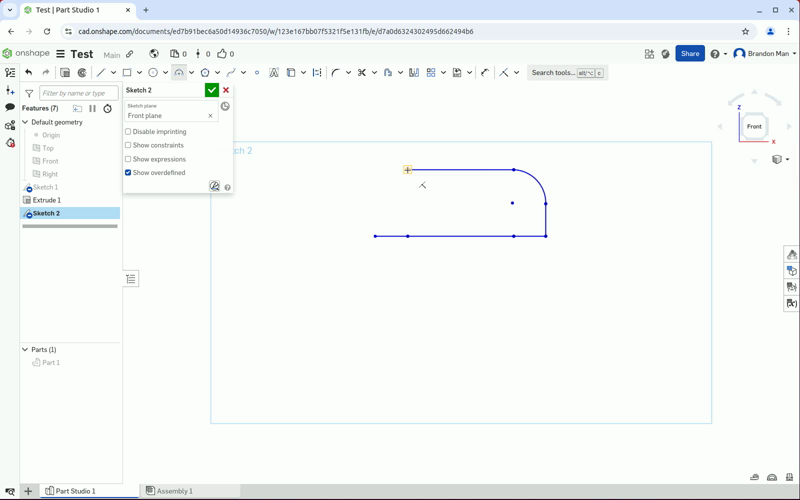
click(407, 169)
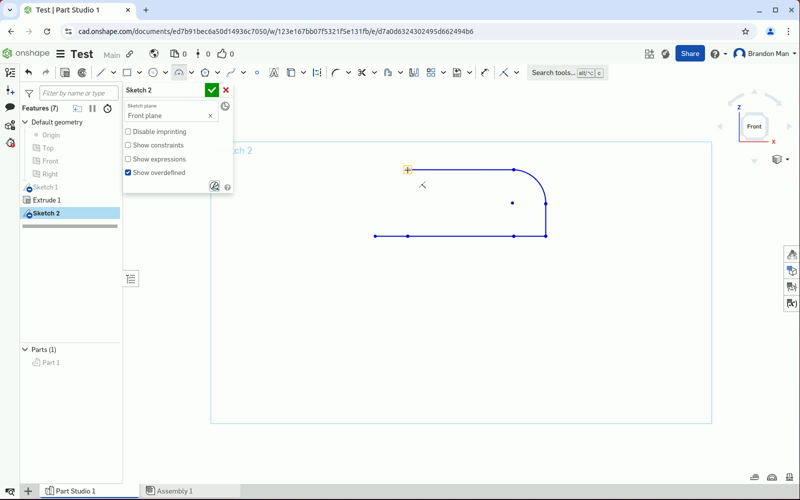
key_down(shift)
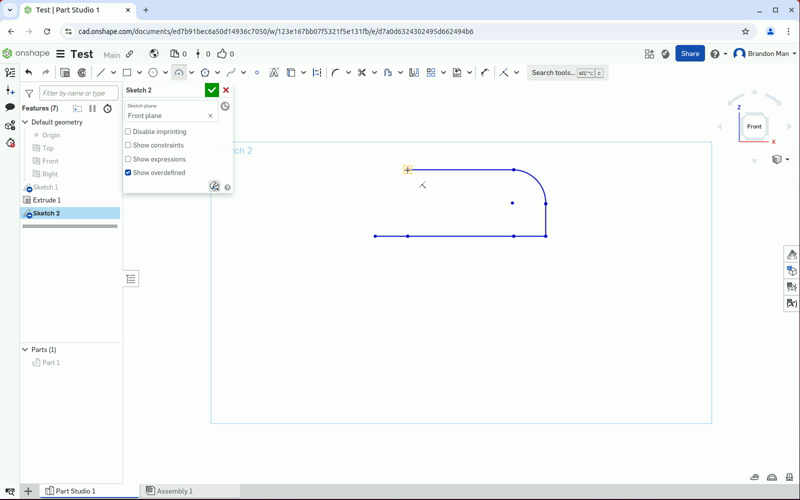
mouse_move(375, 203)
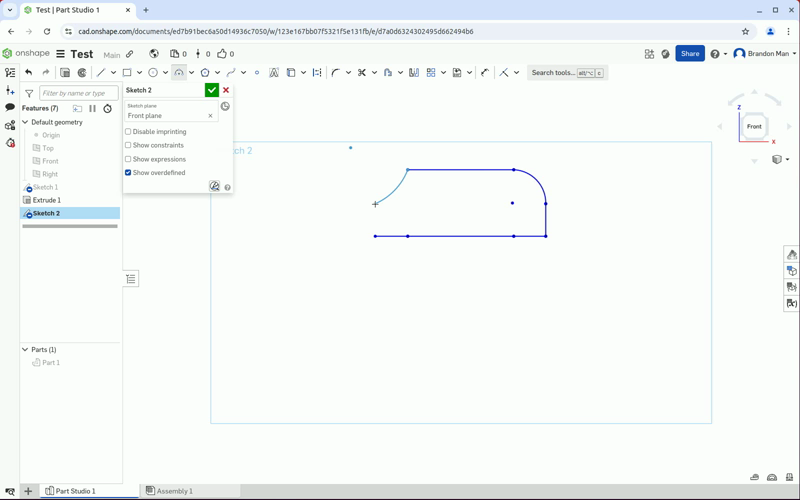
click(375, 203)
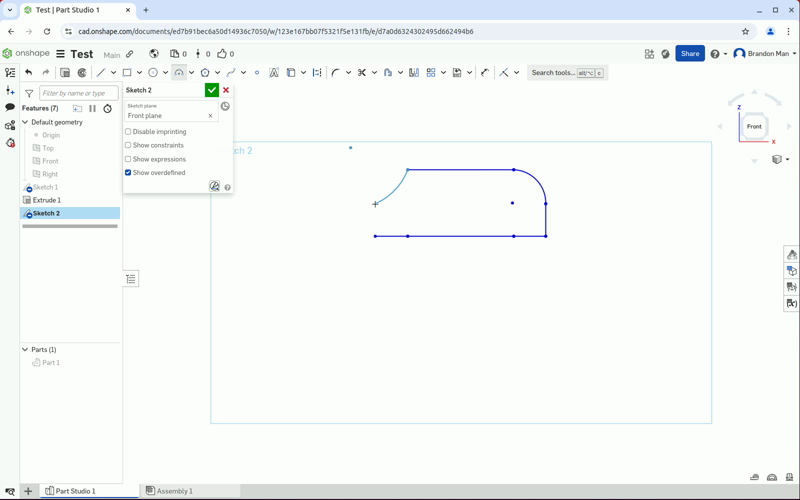
mouse_move(384, 180)
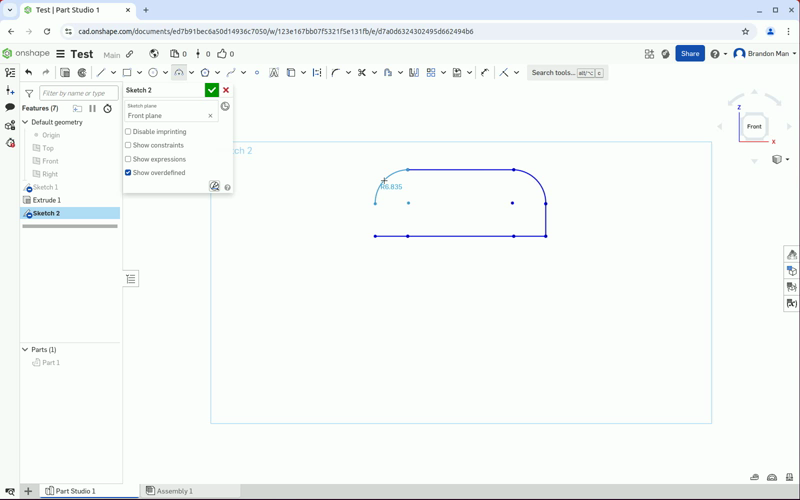
click(384, 180)
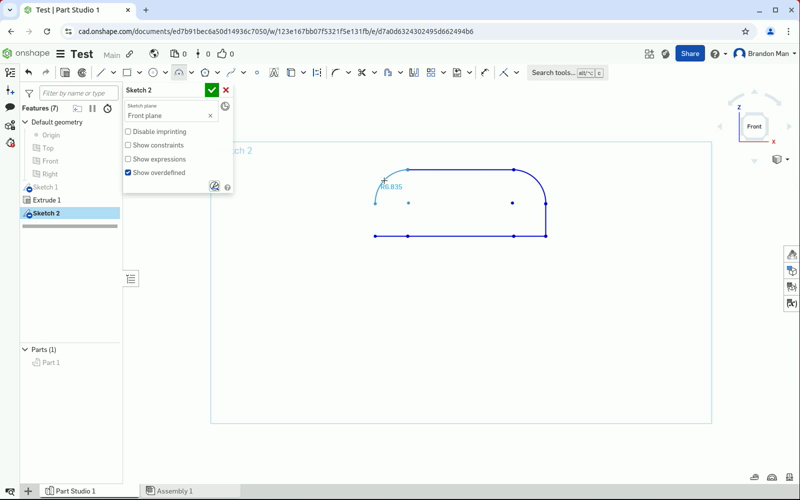
key_up(shift)
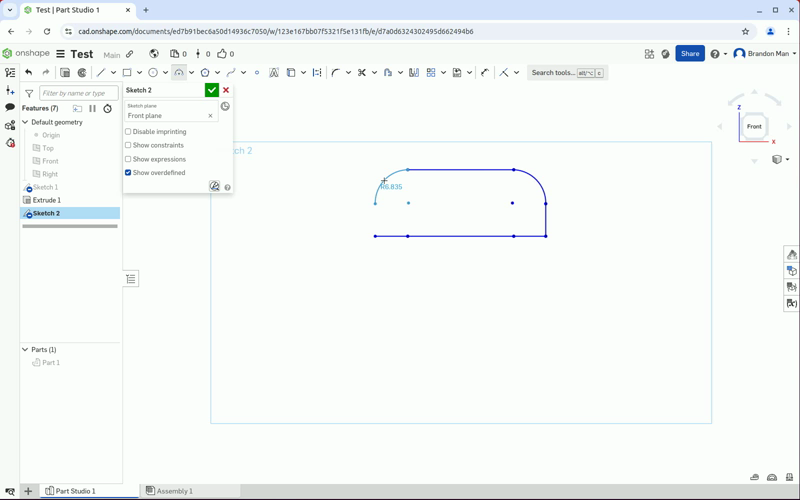
key(esc)
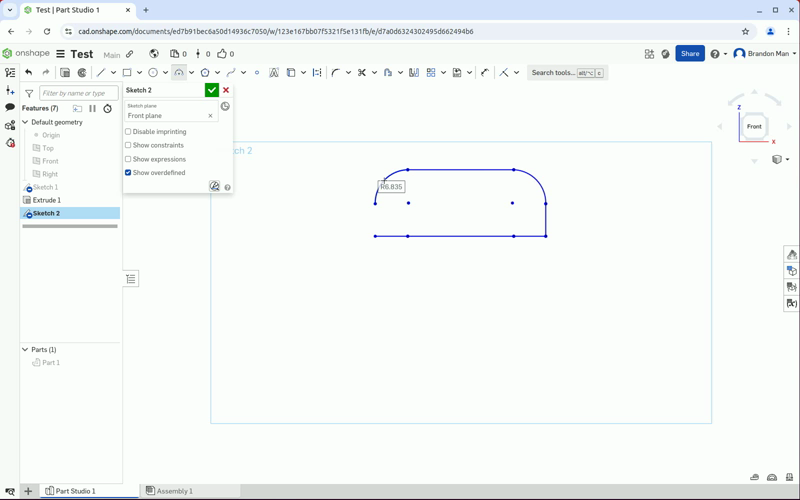
key(l)
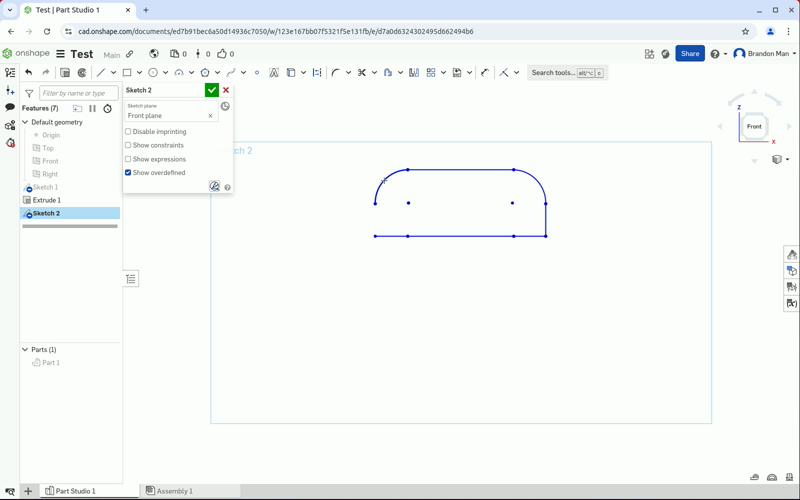
mouse_move(375, 203)
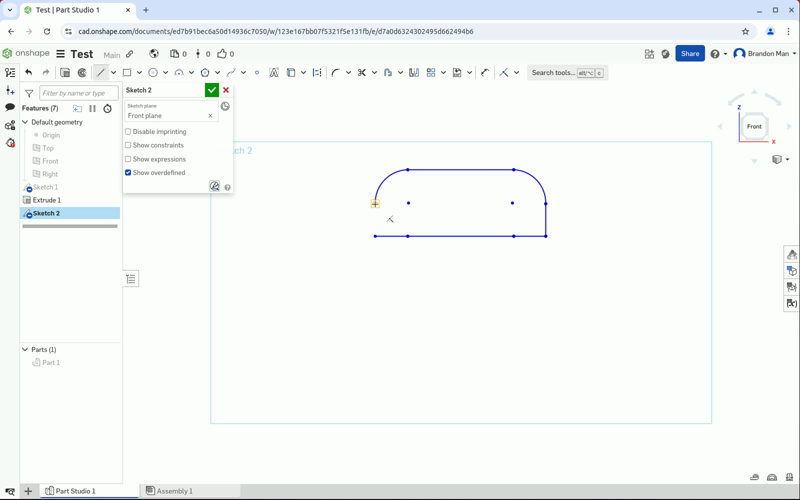
click(375, 203)
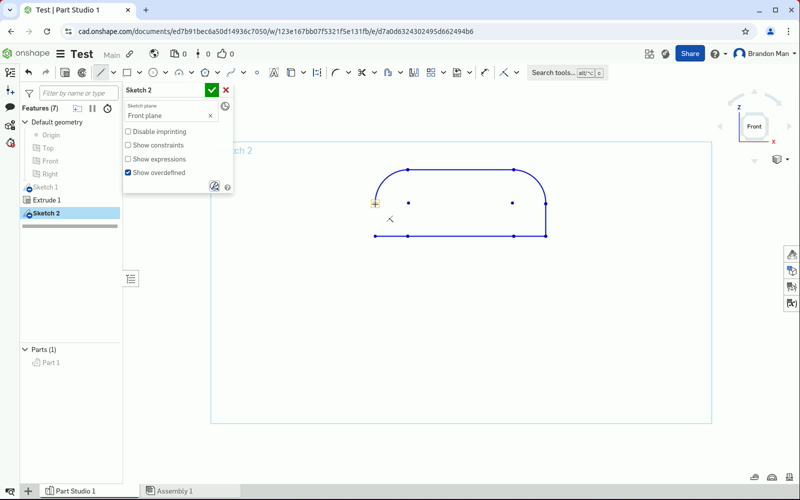
mouse_move(405, 203)
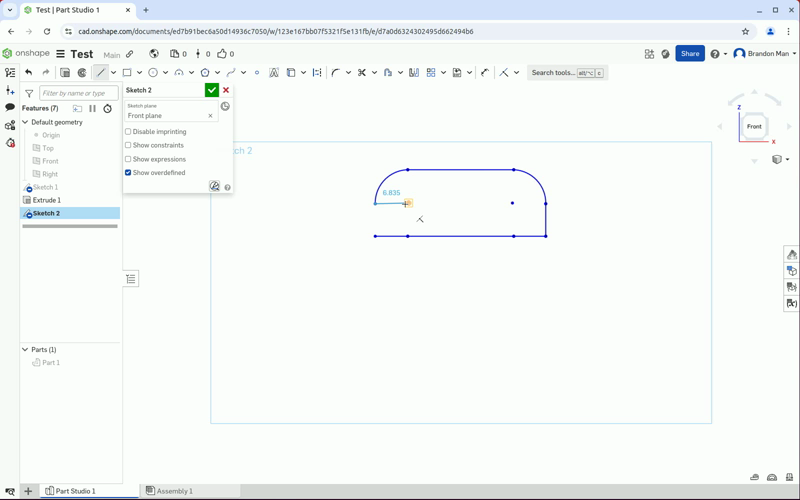
key_down(shift)
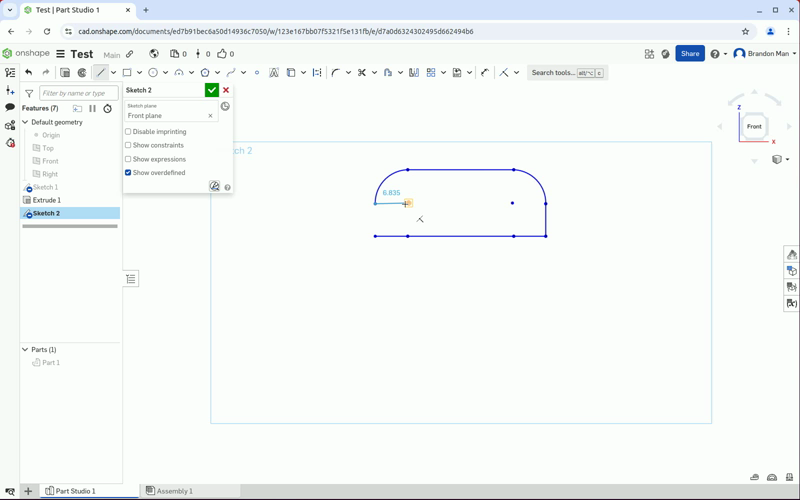
mouse_move(375, 236)
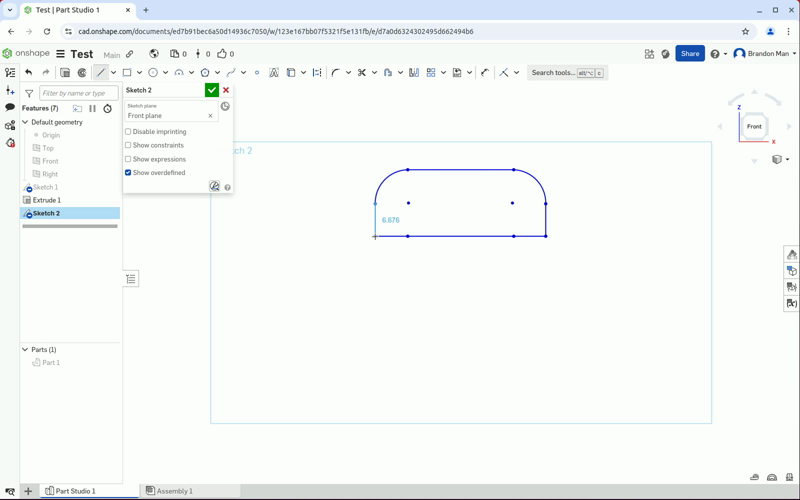
key_up(shift)
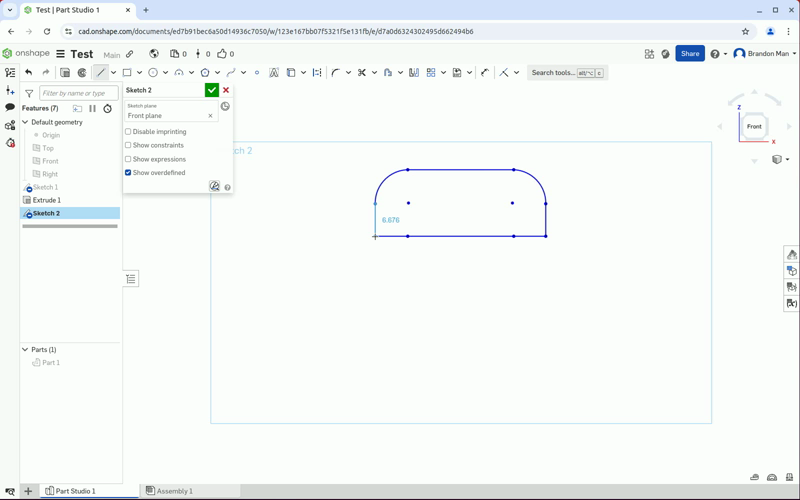
click(375, 236)
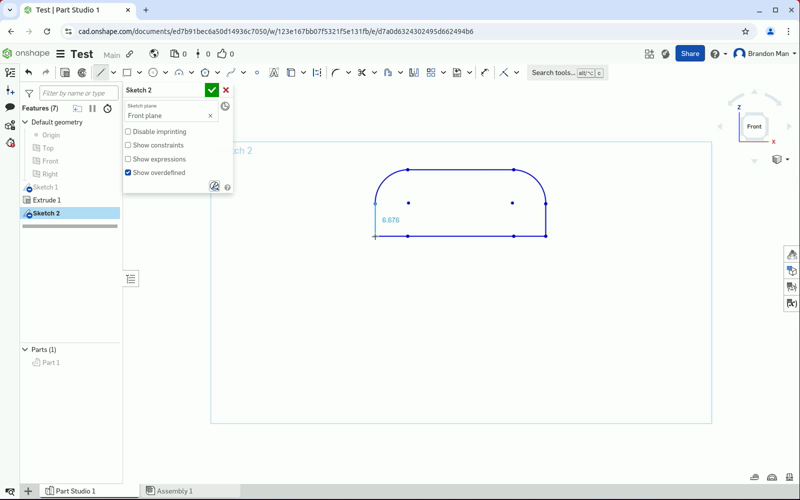
key(esc)
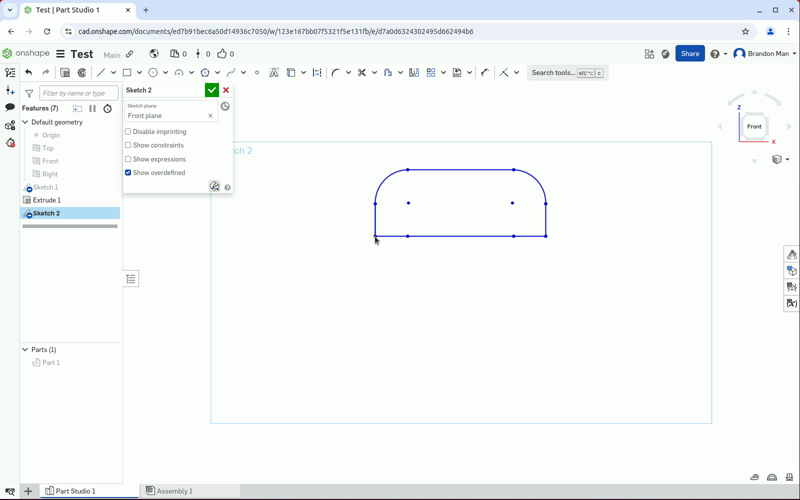
mouse_move(390, 218)
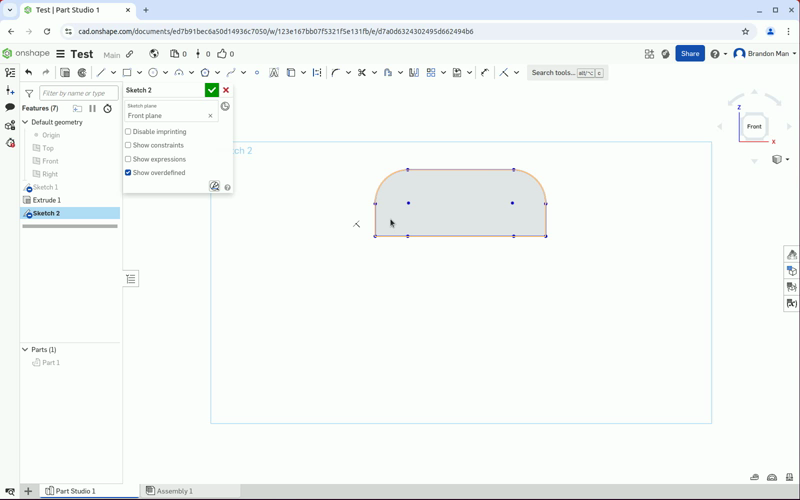
click(390, 218)
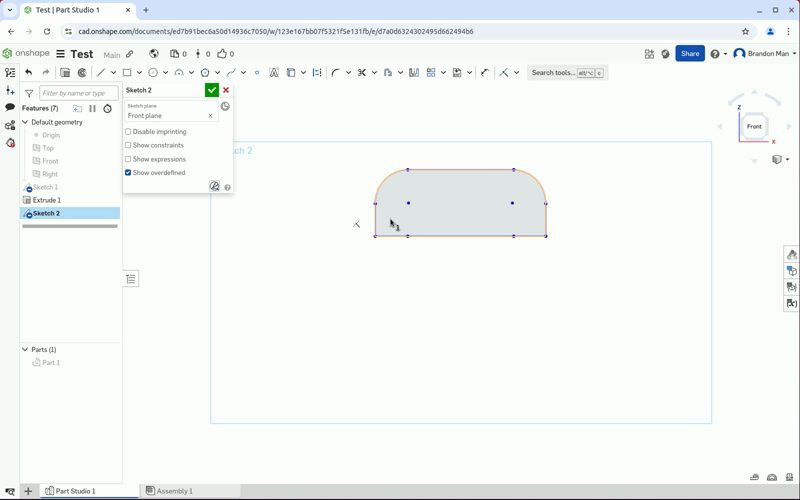
mouse_move(73, 352)
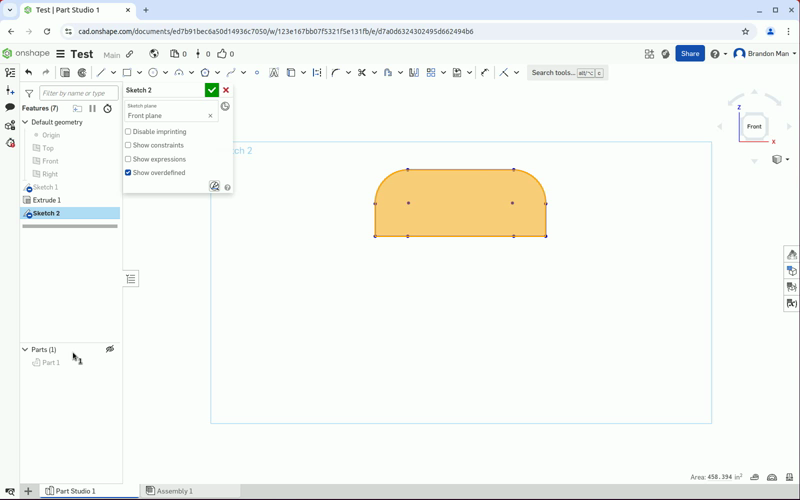
key(shift+y)
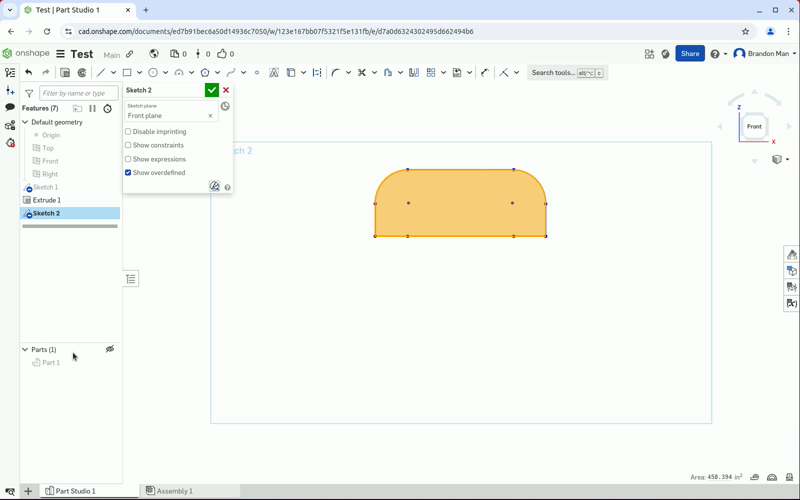
key(shift+e)
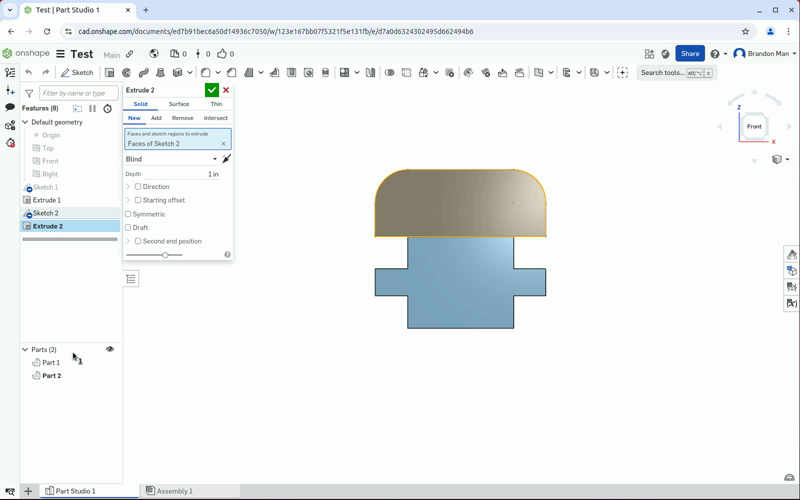
mouse_move(143, 106)
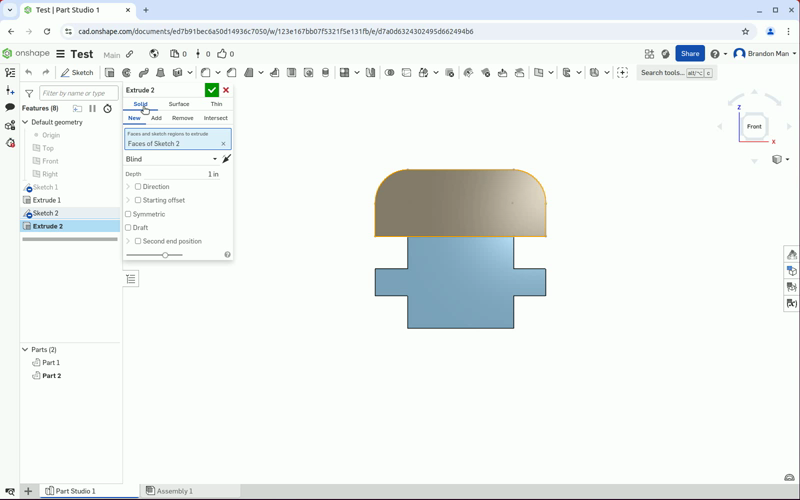
click(143, 106)
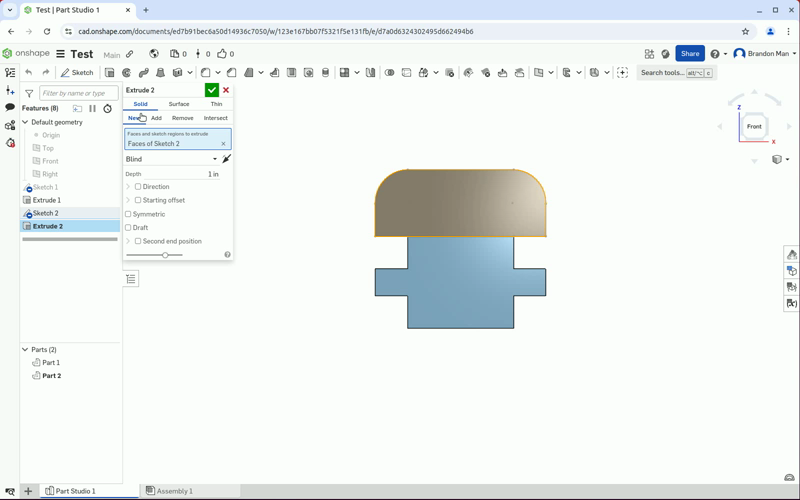
mouse_move(137, 120)
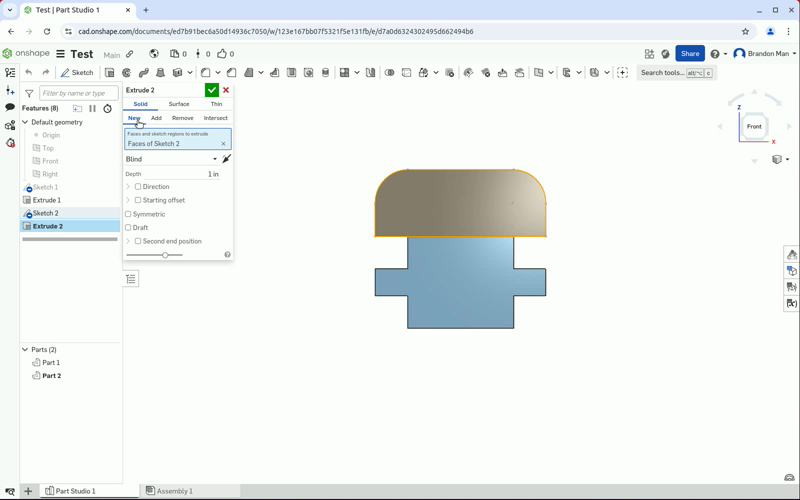
click(137, 120)
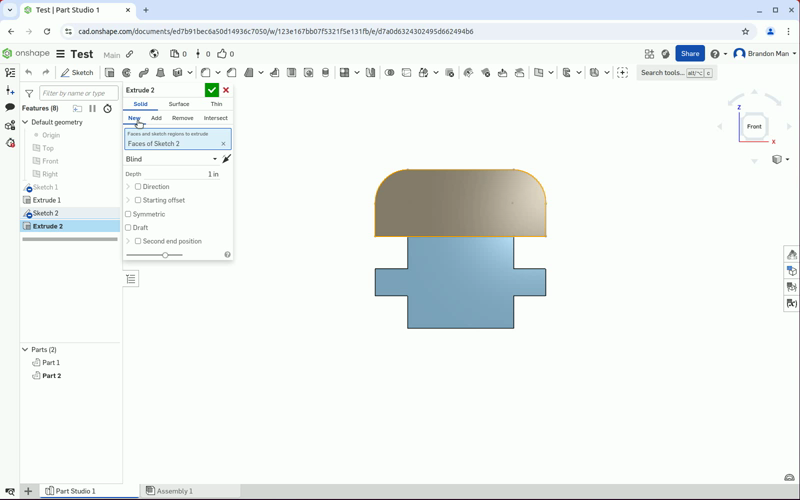
key(tab, 4)
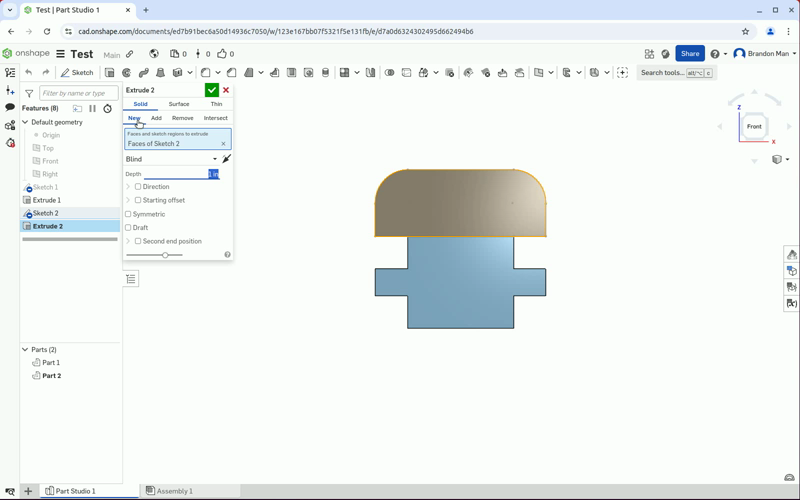
text(0.481)
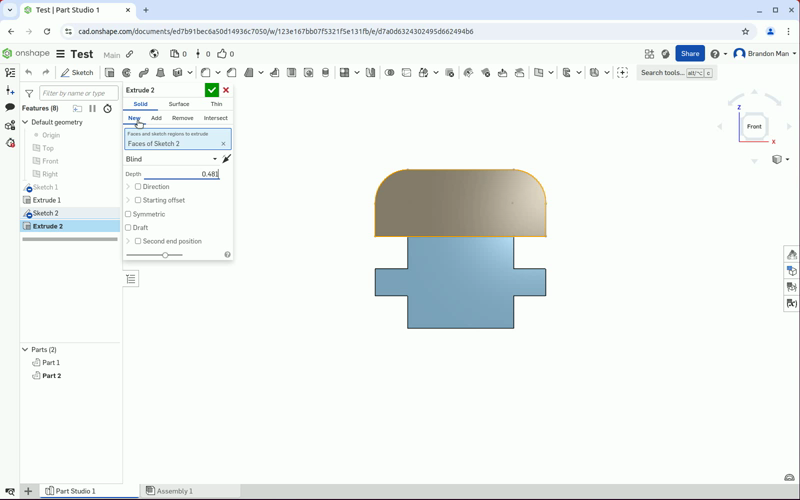
key(enter)
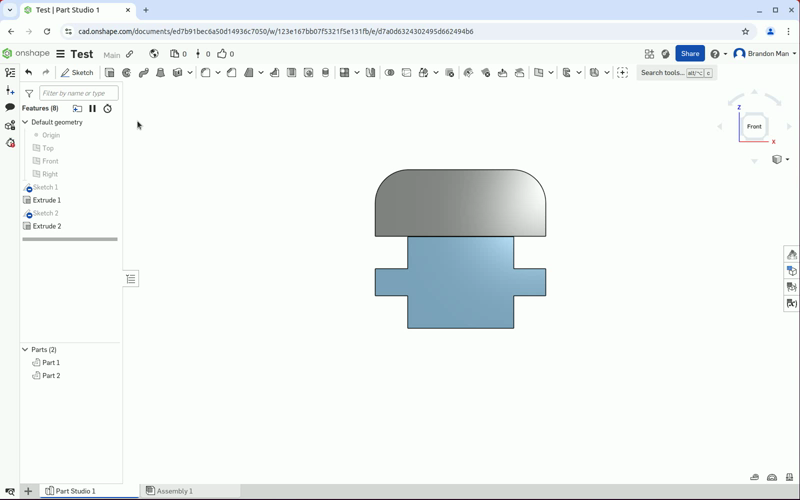
key(shift+h)
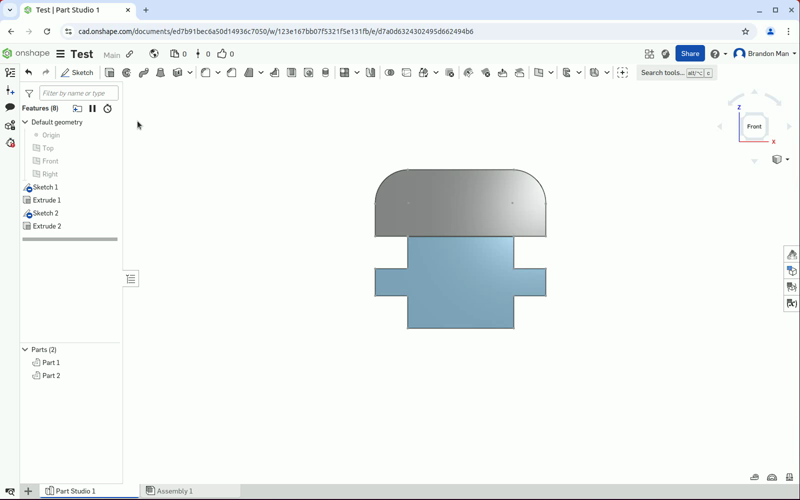
key(shift+h)
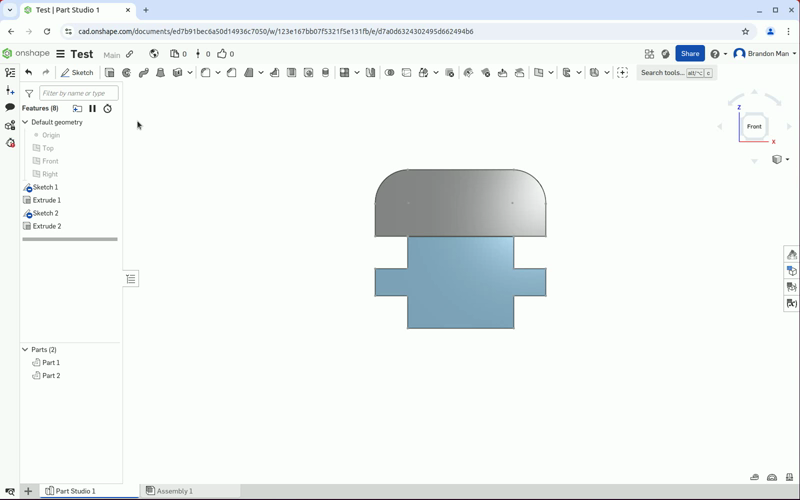
key(shift+7)
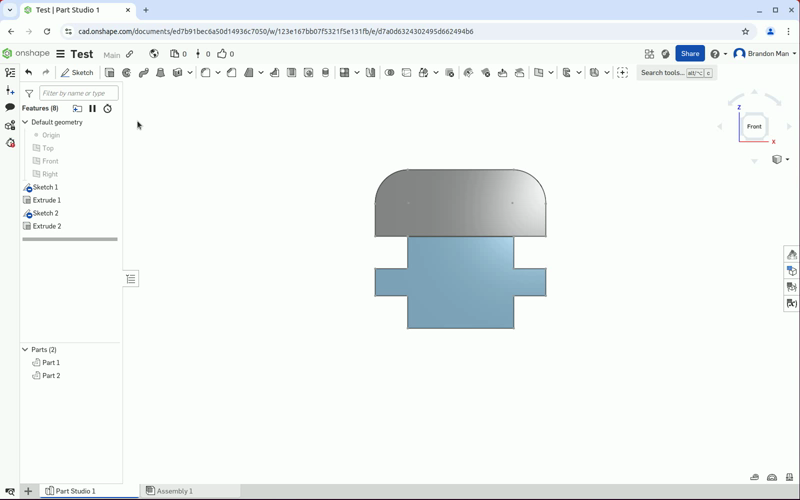
key(left, 2)
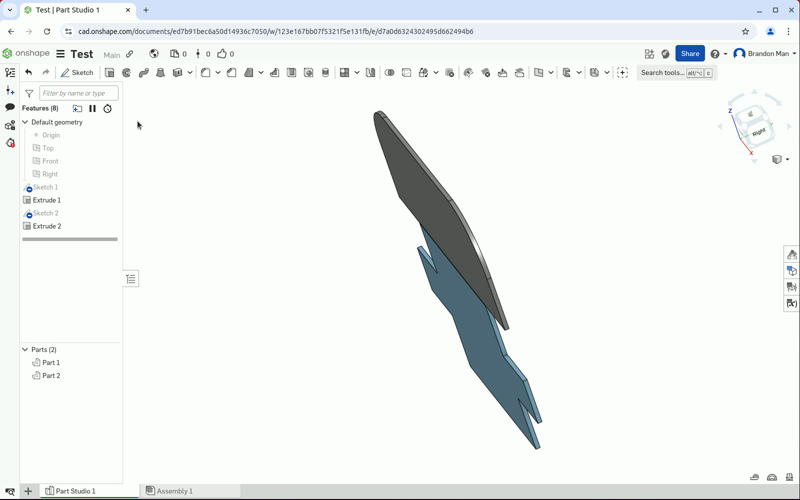
key(down, 2)
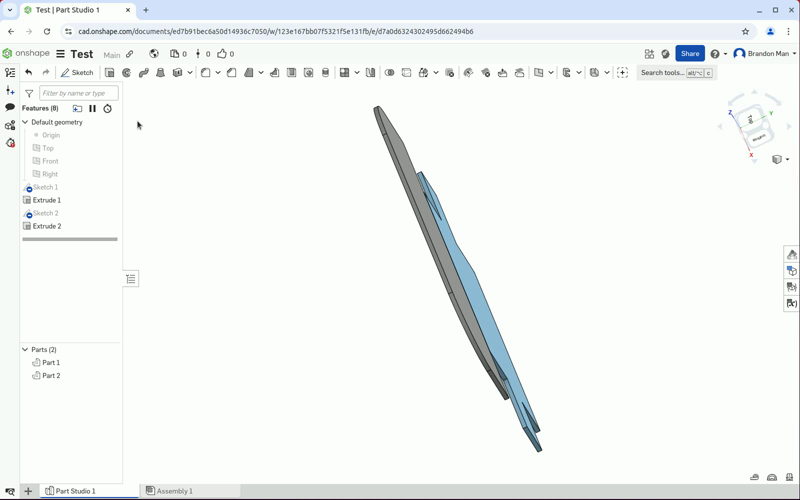
key(up, 2)
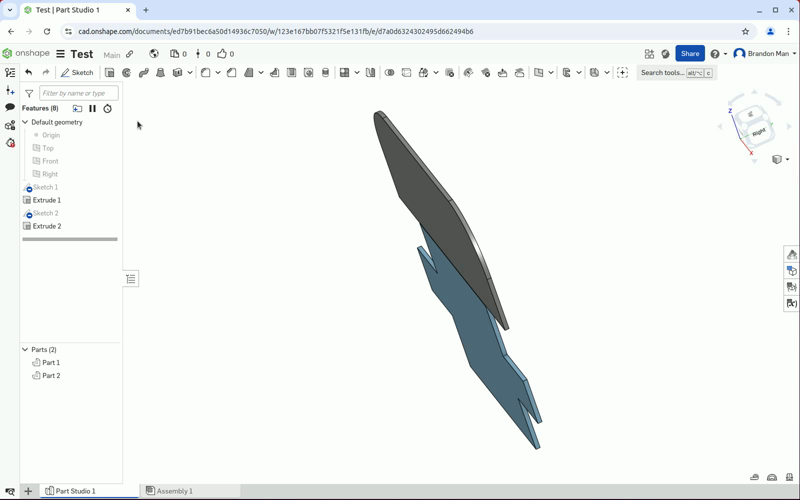
key(right, 2)
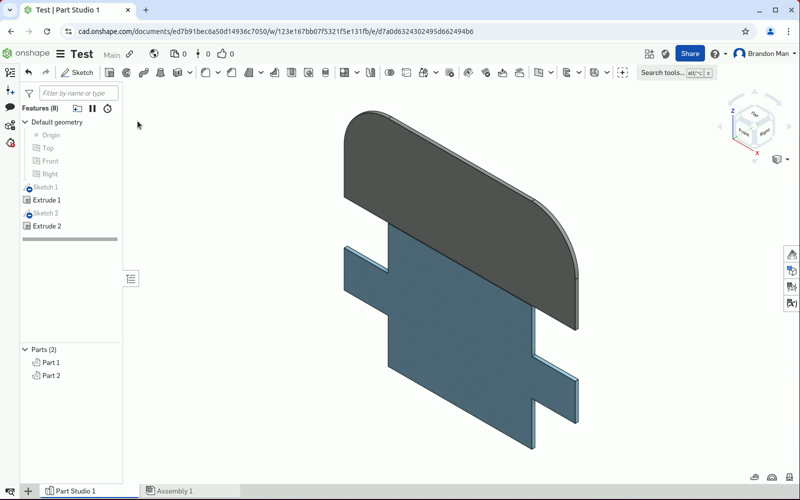
mouse_move(73, 189)
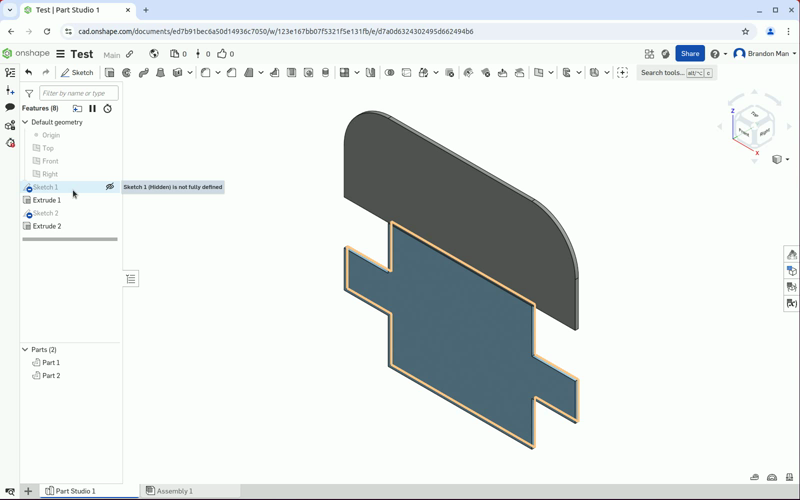
click(73, 189)